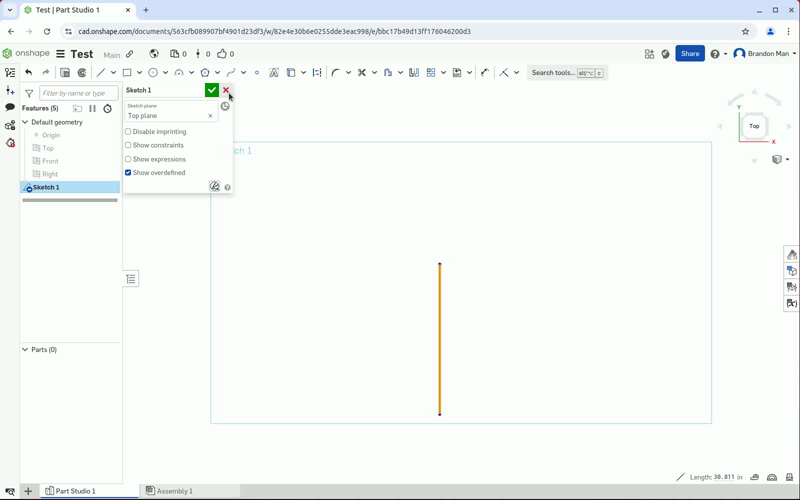
key(shift+h)
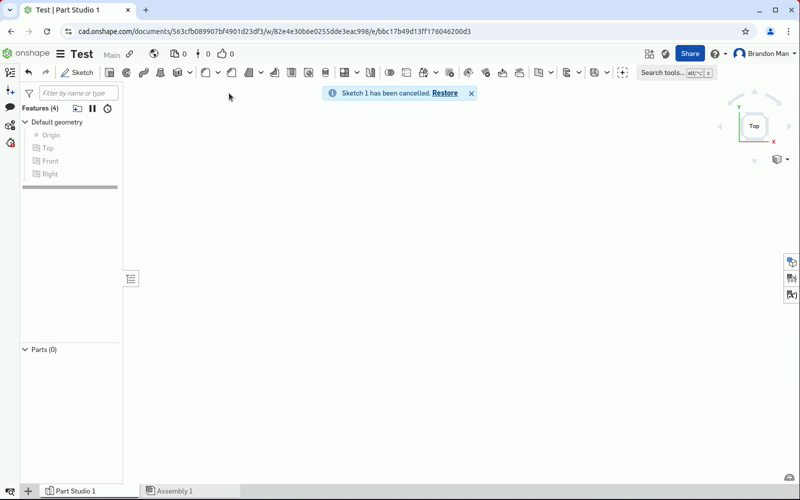
mouse_move(73, 352)
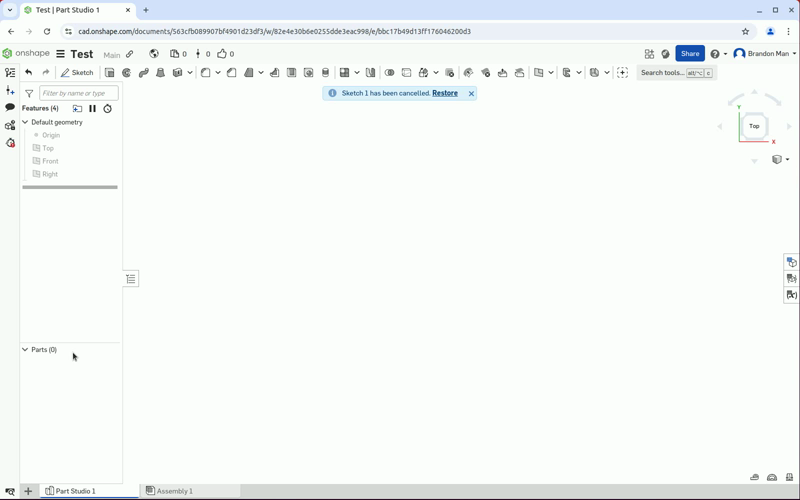
key(y)
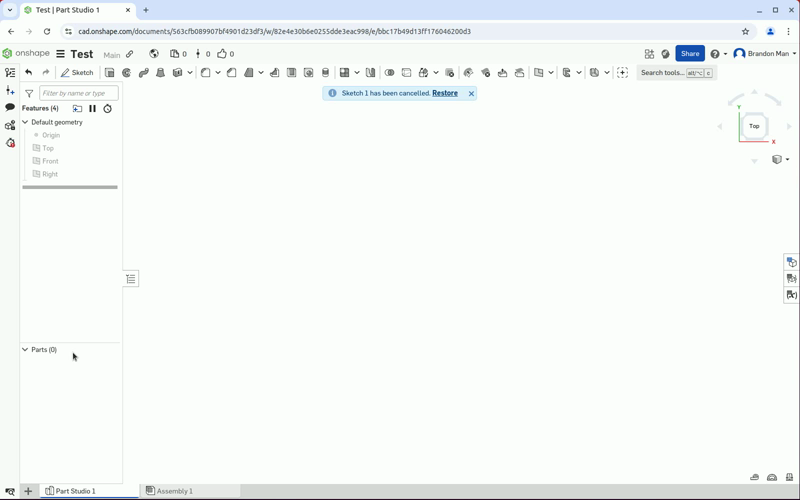
key(shift+p)
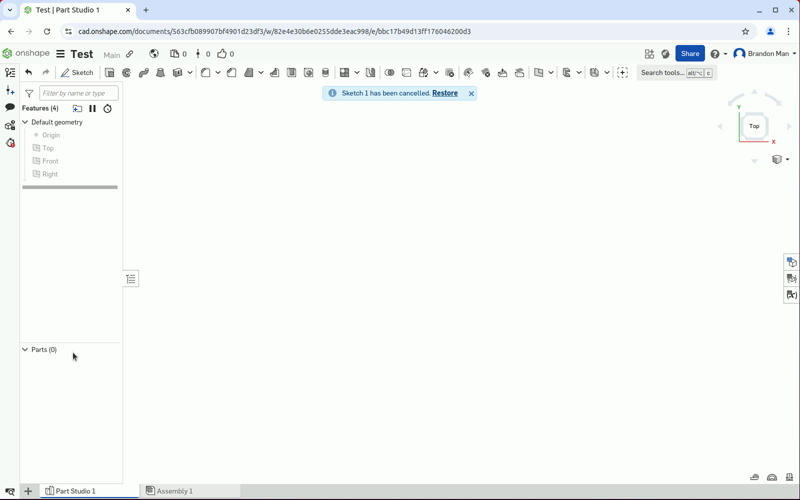
key(space)
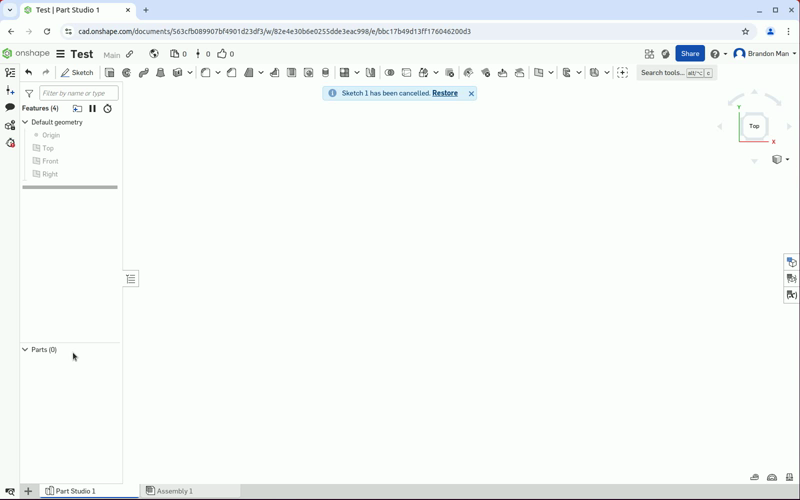
key_down(shift)
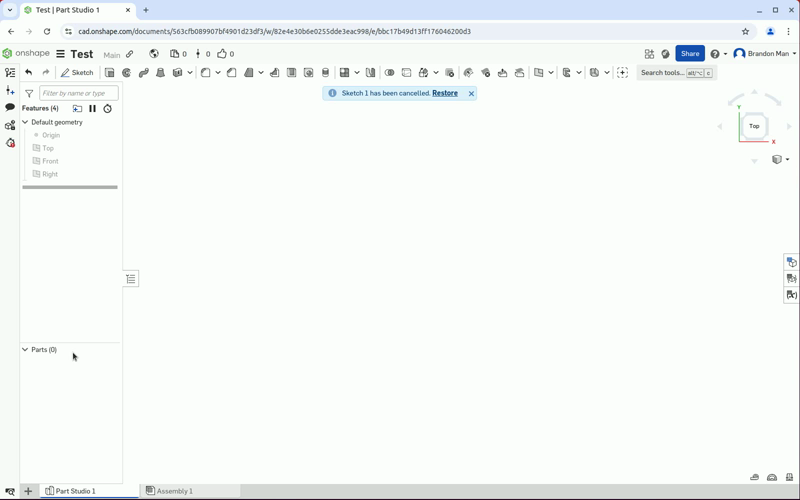
key(up)
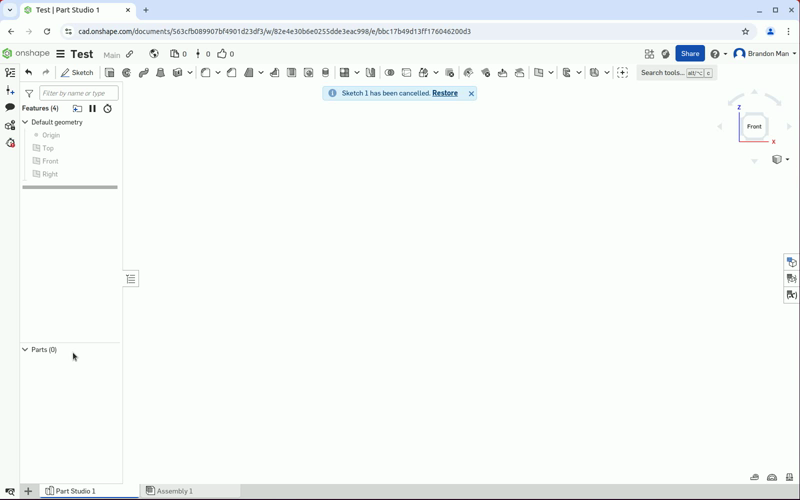
key_up(shift)
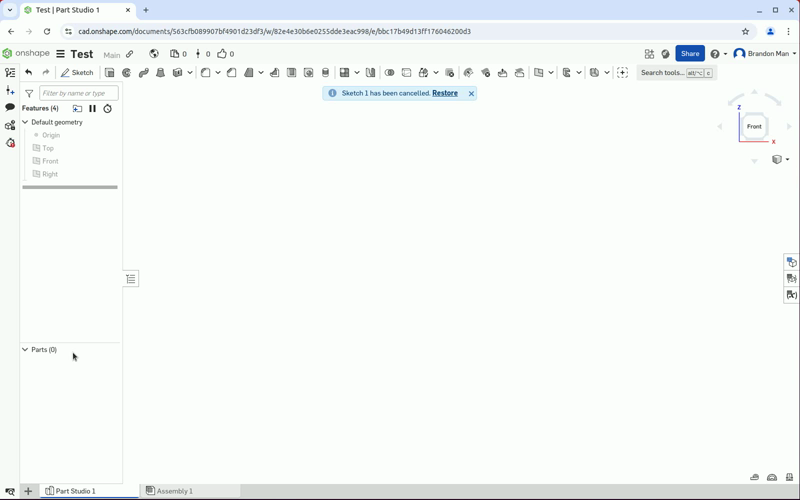
mouse_move(73, 352)
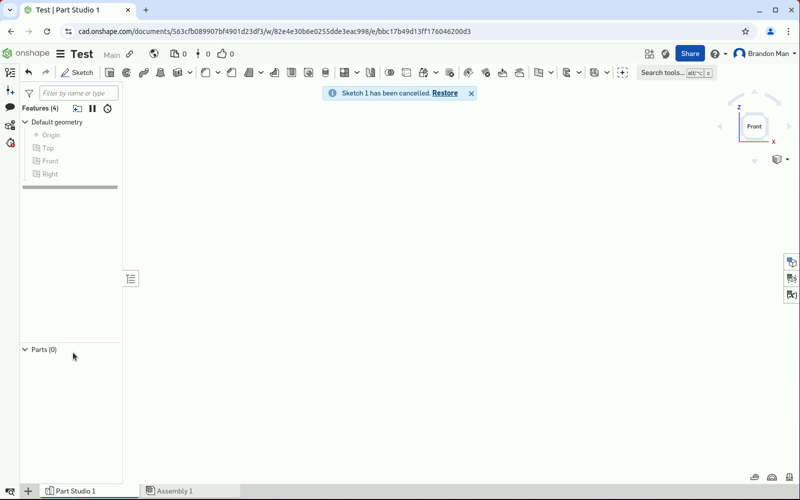
key(shift+y)
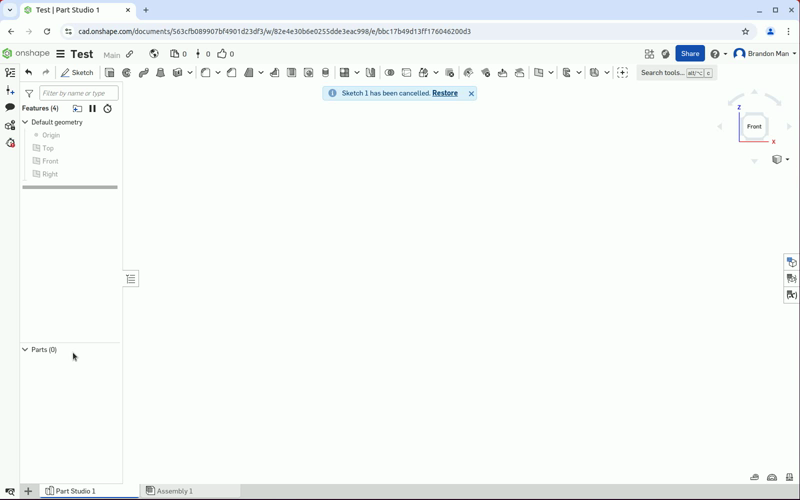
key(shift+s)
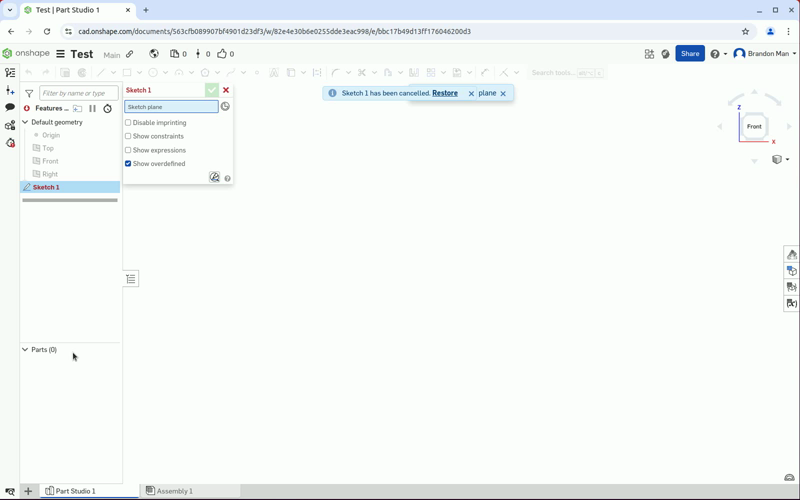
mouse_move(73, 163)
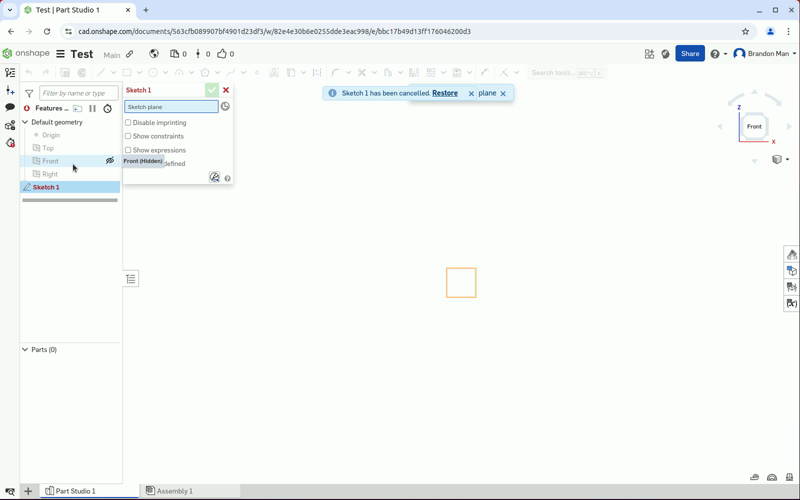
click(73, 163)
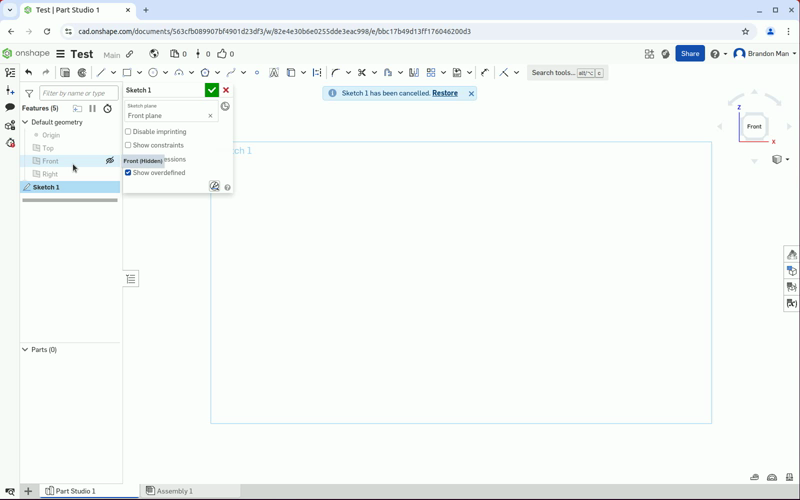
mouse_move(73, 352)
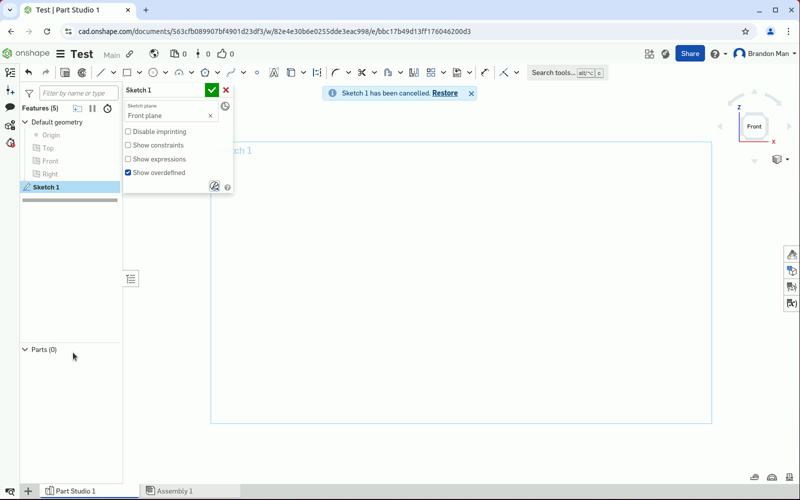
key(y)
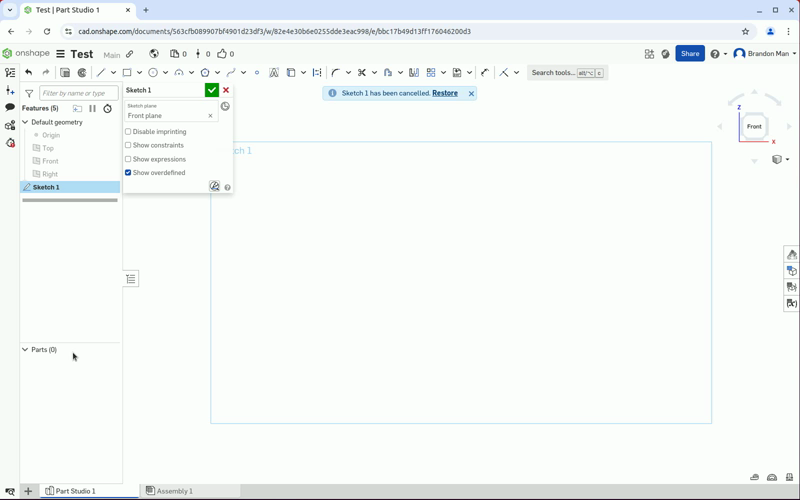
key(c)
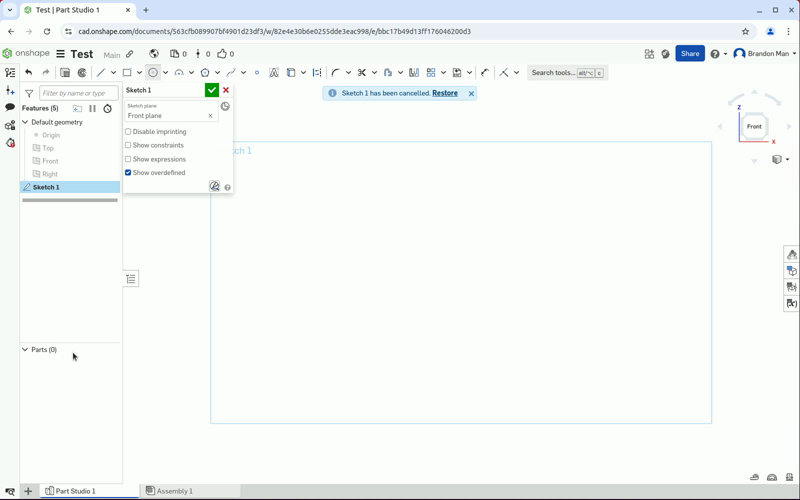
key_down(shift)
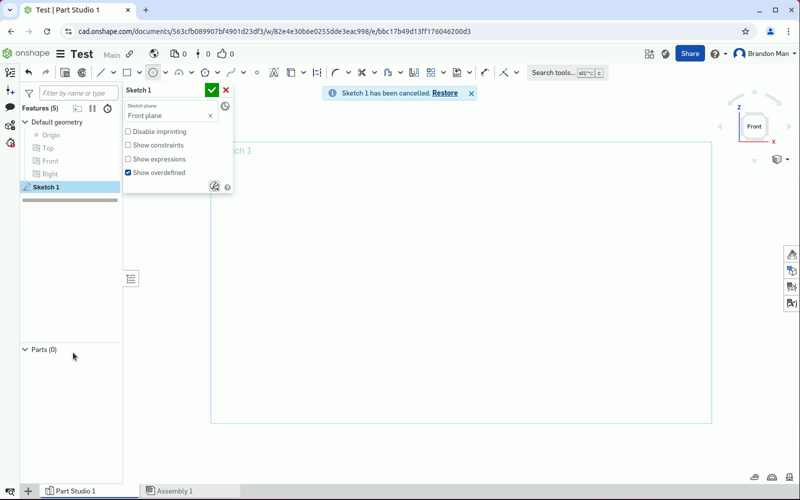
mouse_move(461, 282)
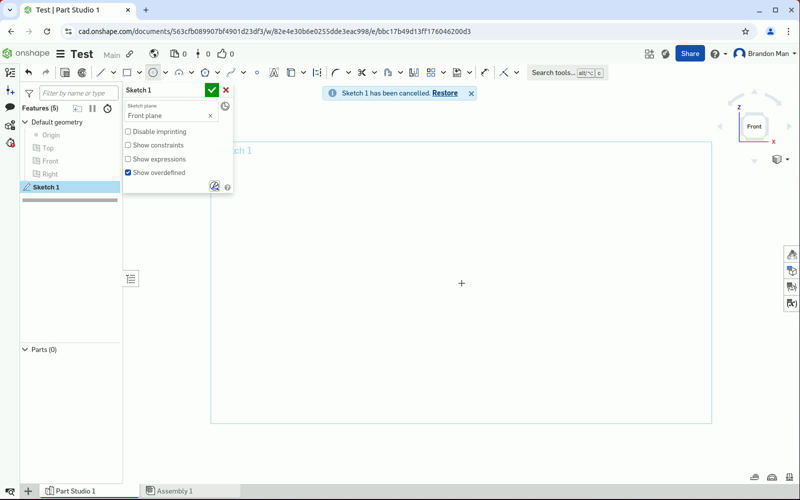
click(461, 282)
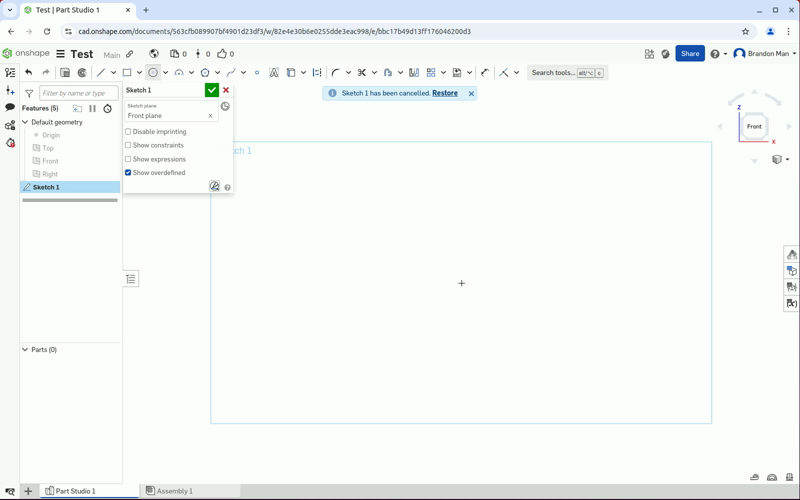
key_up(shift)
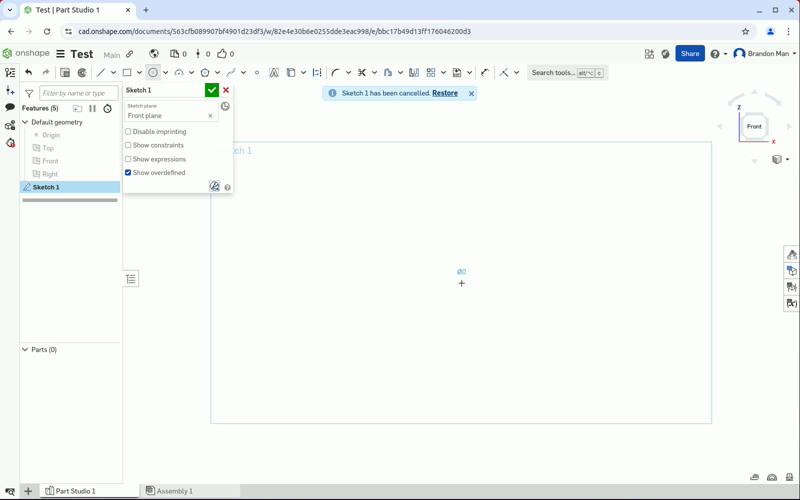
mouse_move(539, 282)
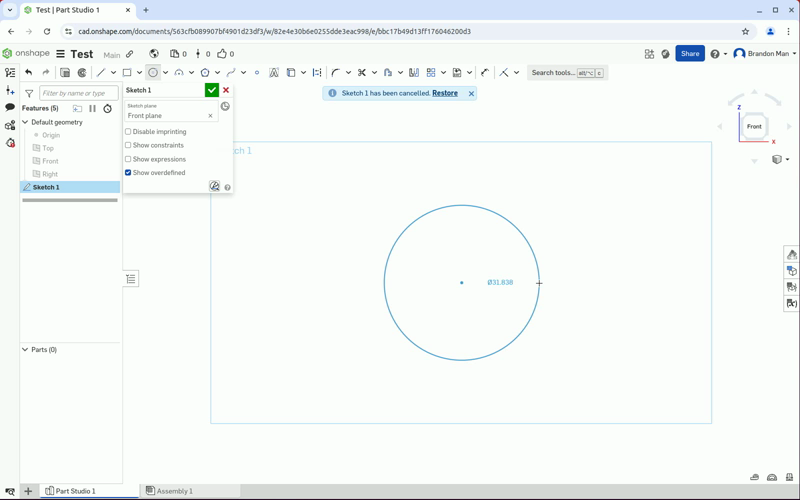
click(539, 282)
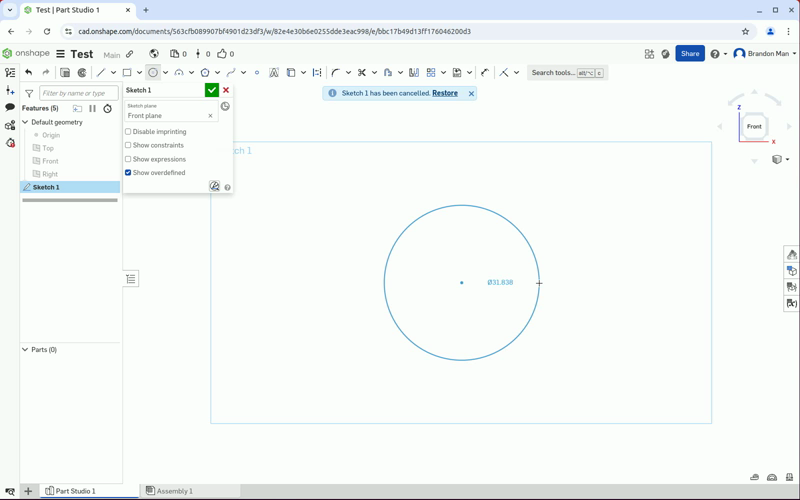
key(esc)
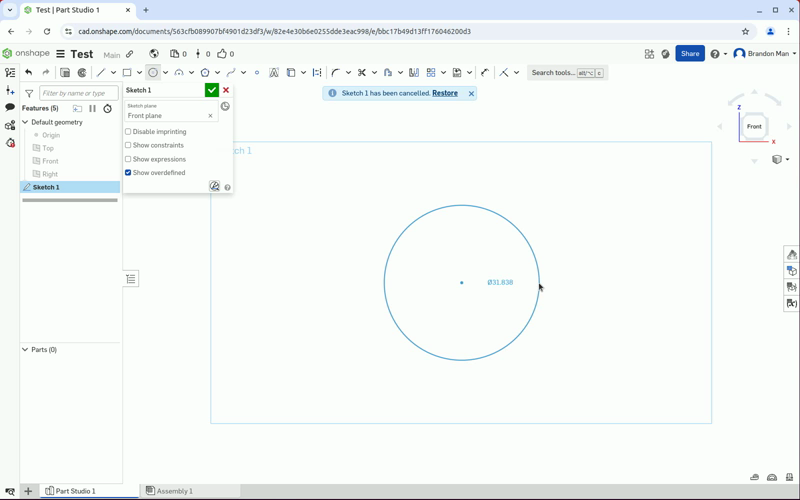
key(c)
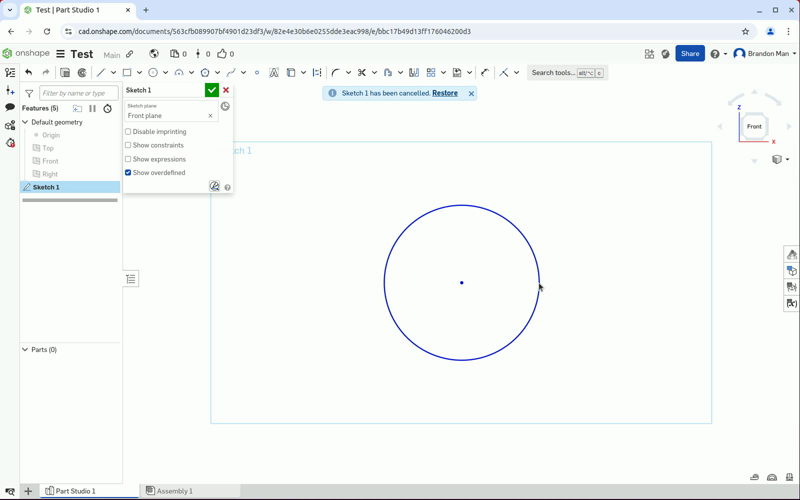
key_down(shift)
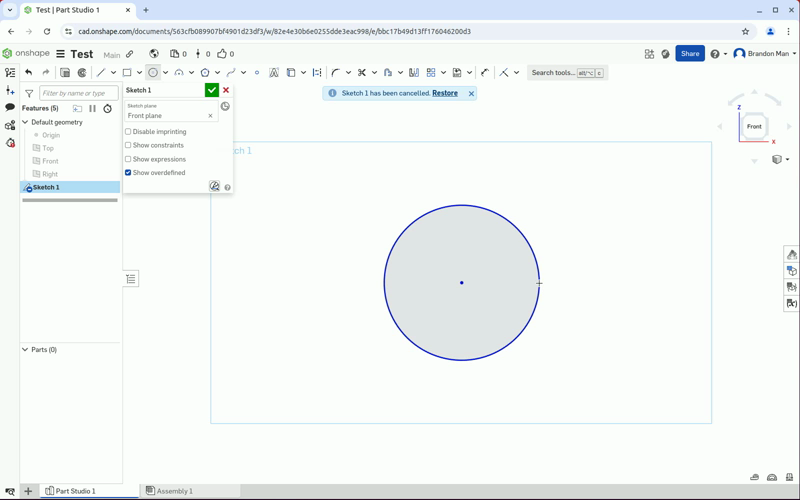
mouse_move(461, 282)
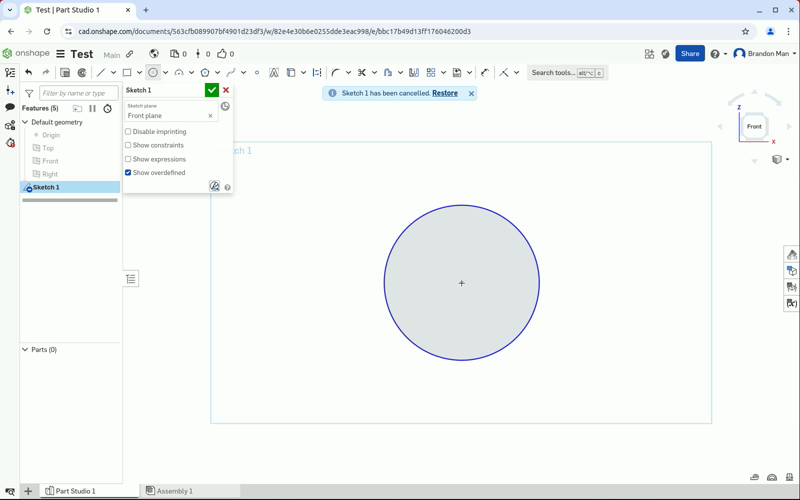
click(461, 282)
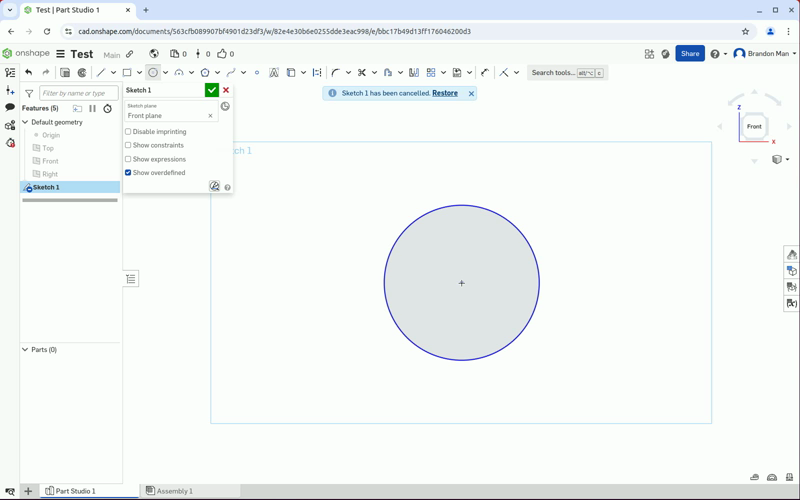
key_up(shift)
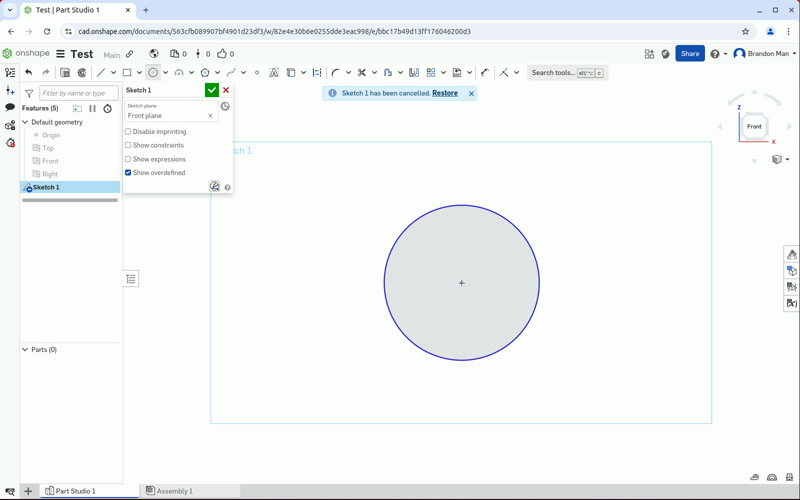
mouse_move(519, 282)
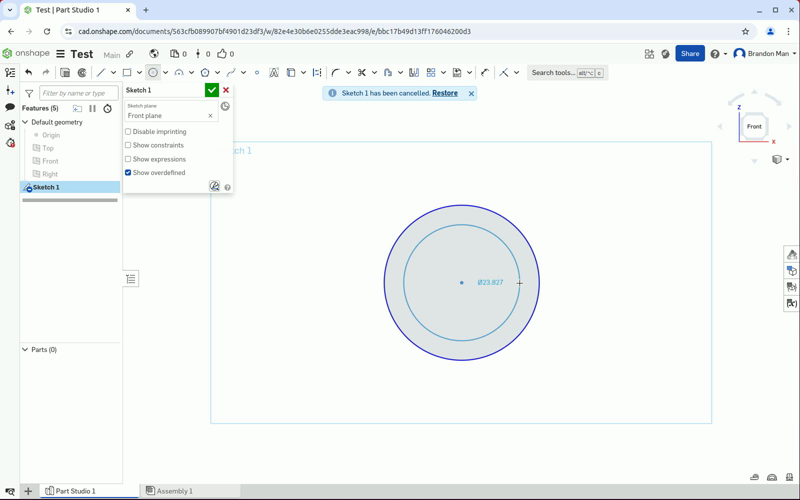
click(519, 282)
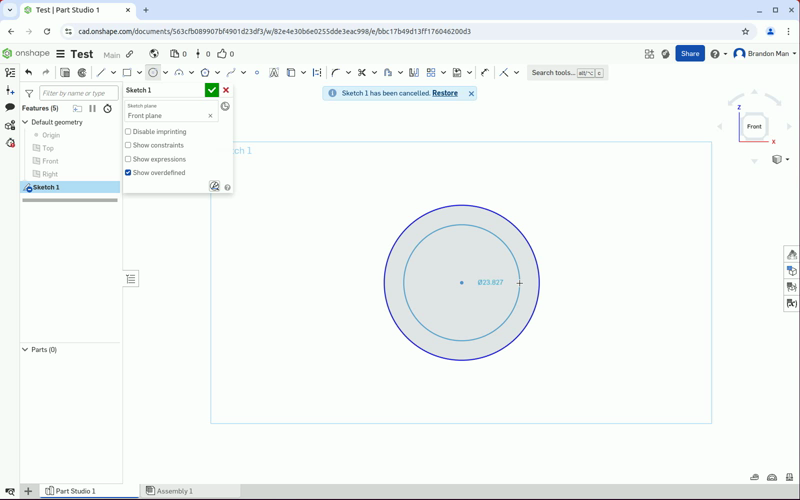
key(esc)
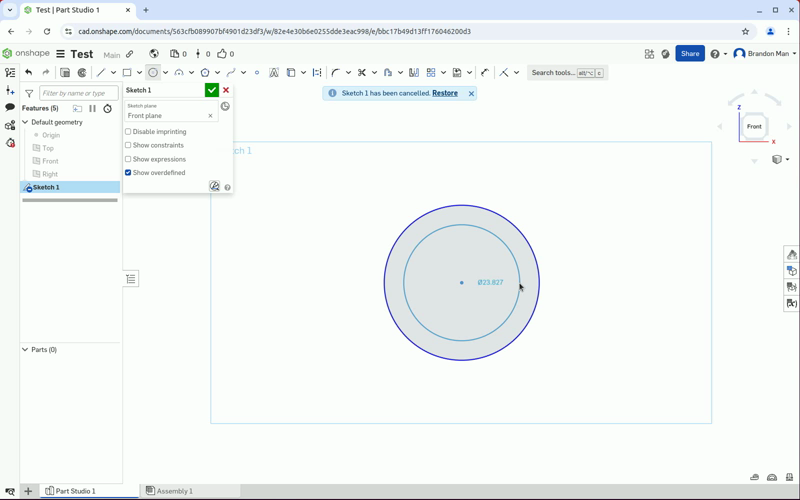
mouse_move(529, 285)
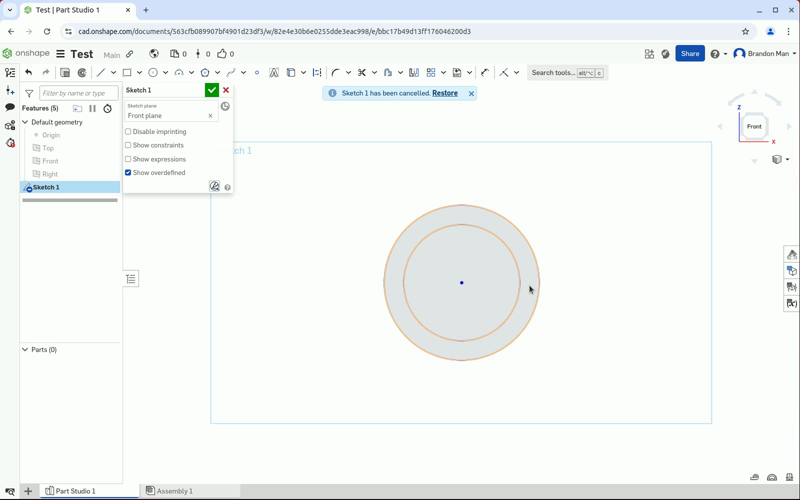
click(529, 285)
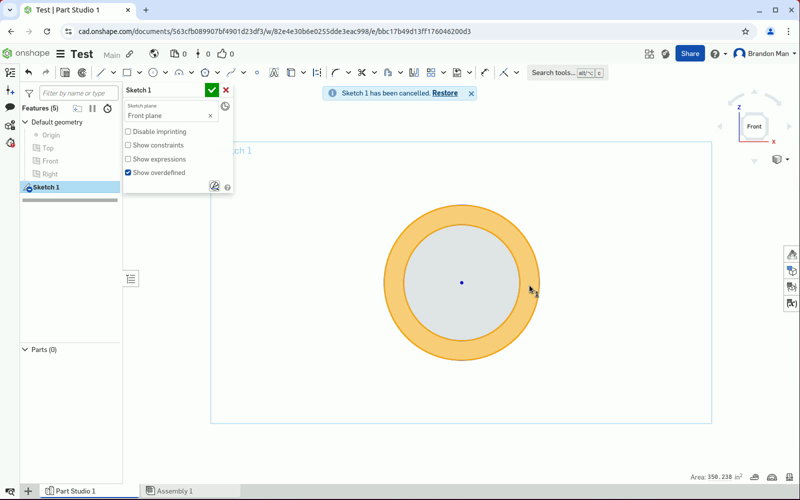
mouse_move(73, 352)
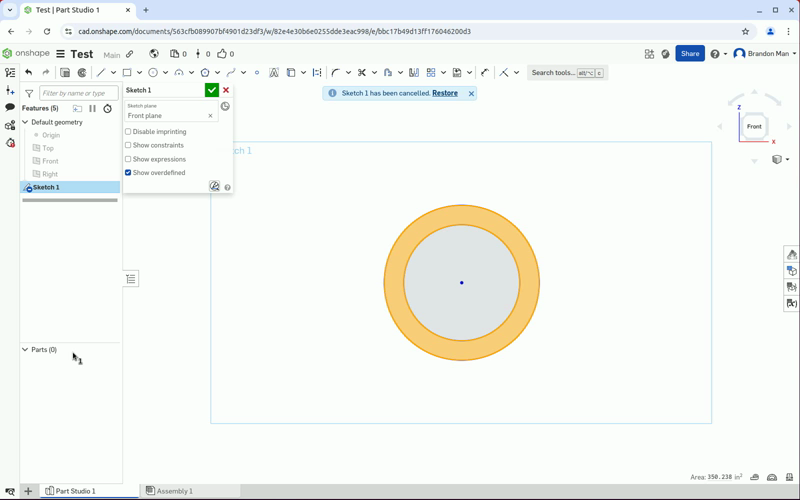
key(shift+y)
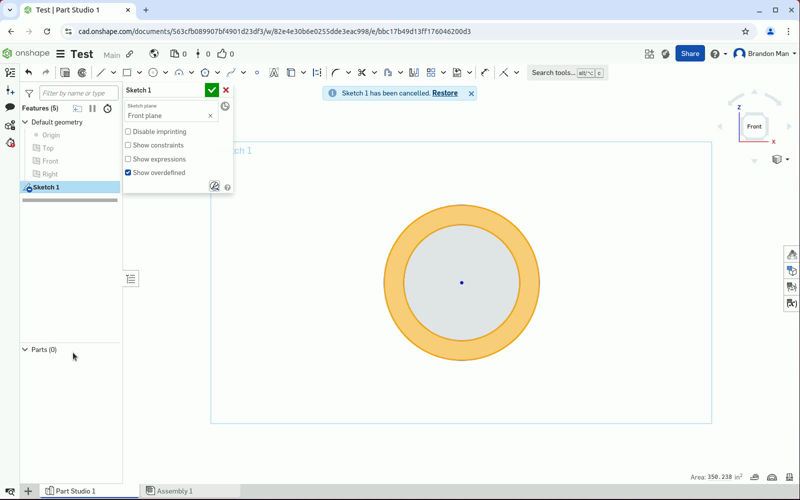
key(shift+e)
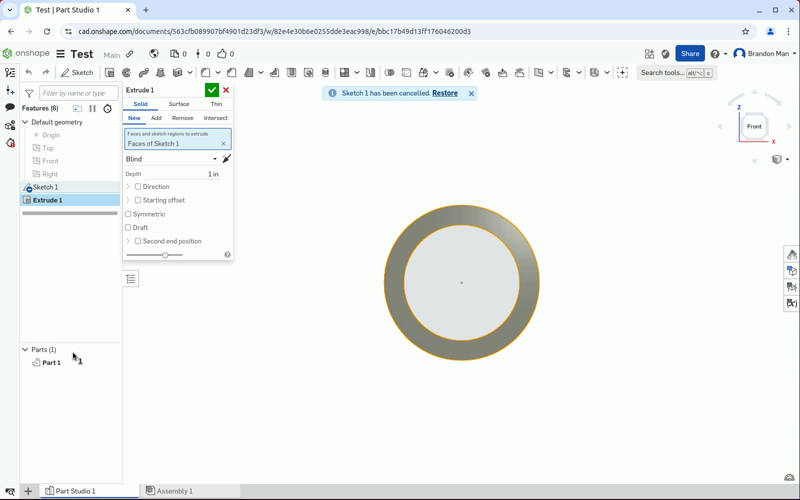
mouse_move(143, 106)
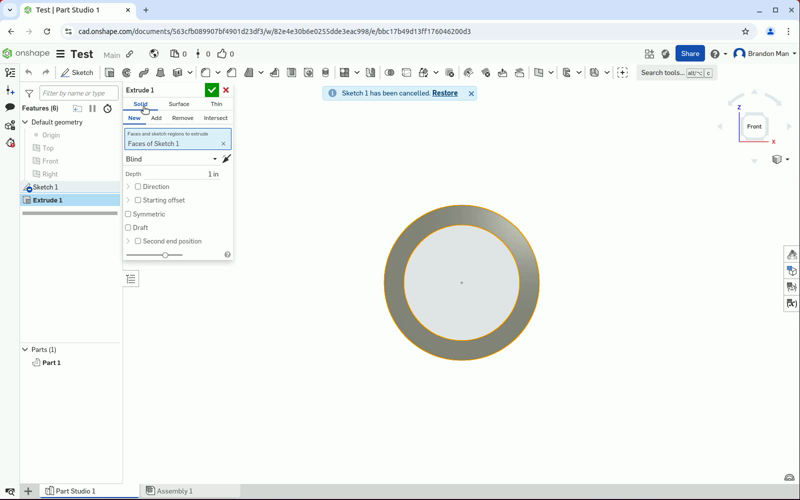
click(143, 106)
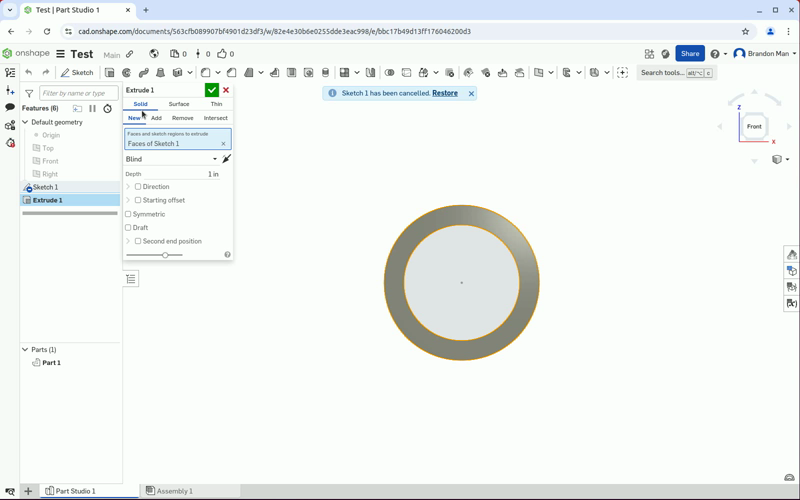
mouse_move(137, 120)
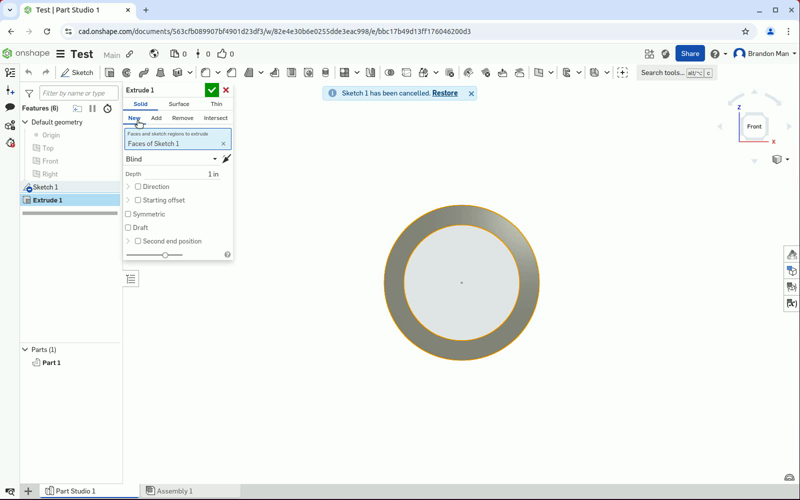
click(137, 120)
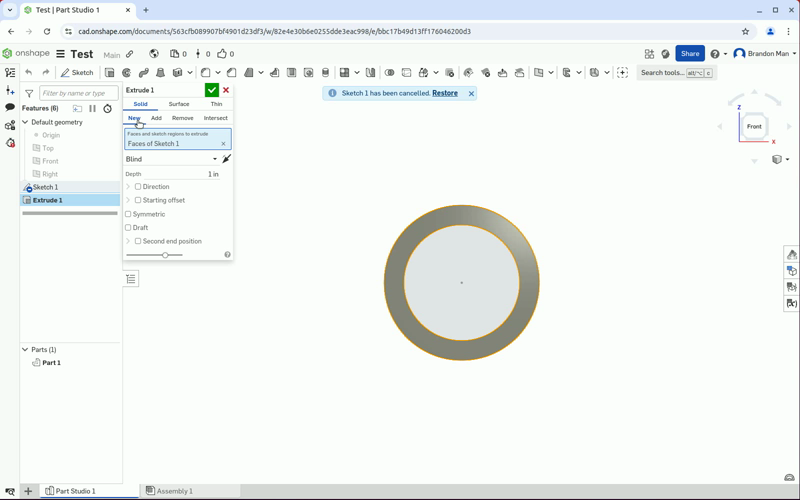
key(tab, 4)
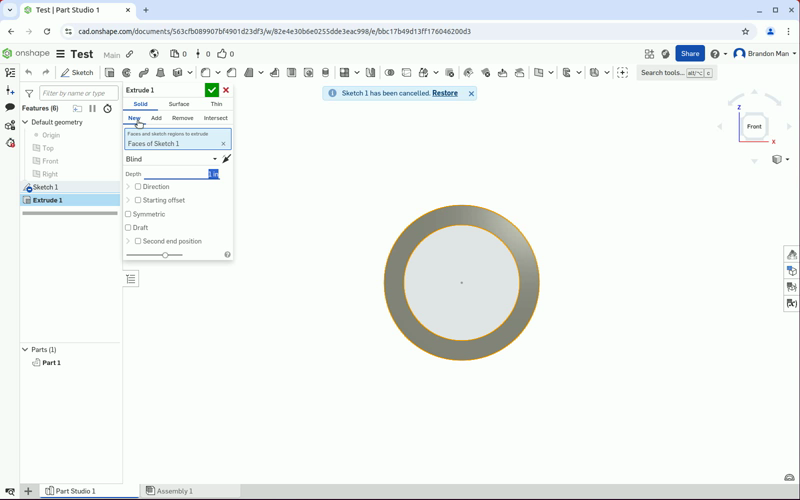
text(15.646)
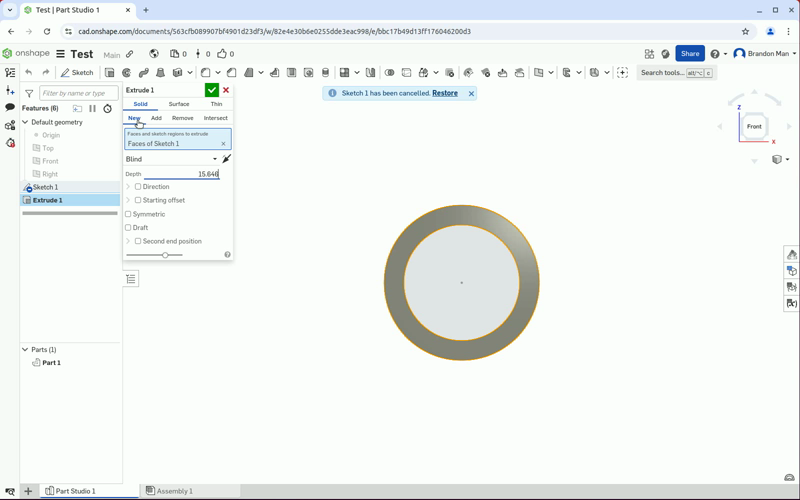
key(enter)
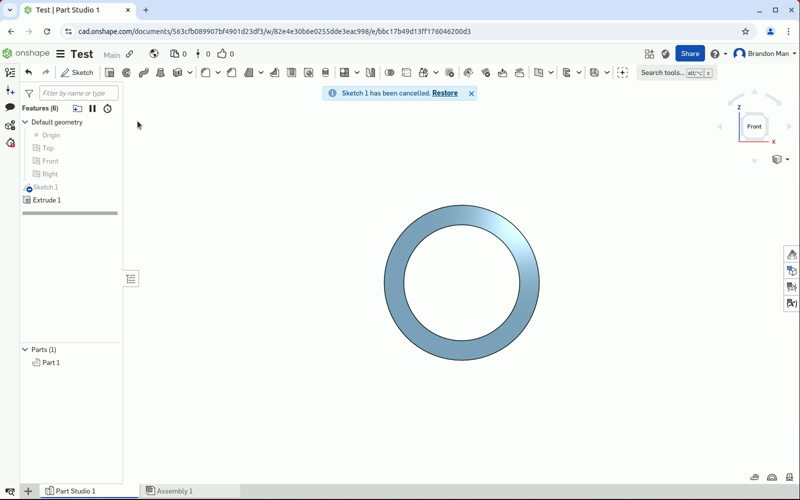
key(shift+h)
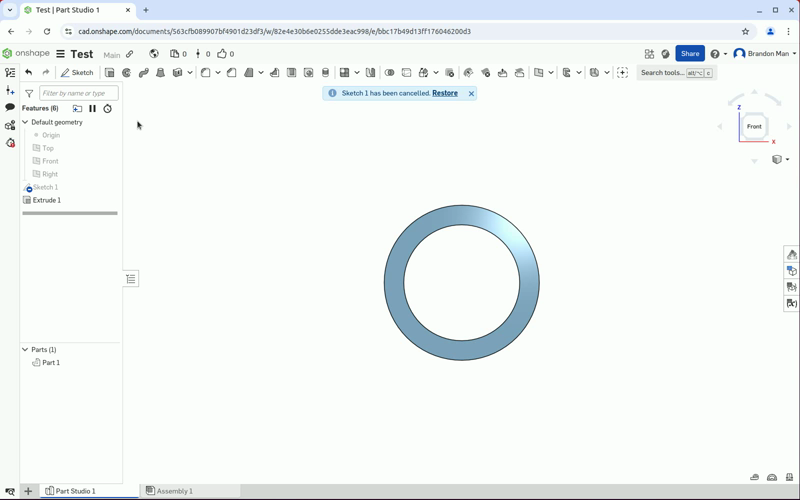
key(shift+h)
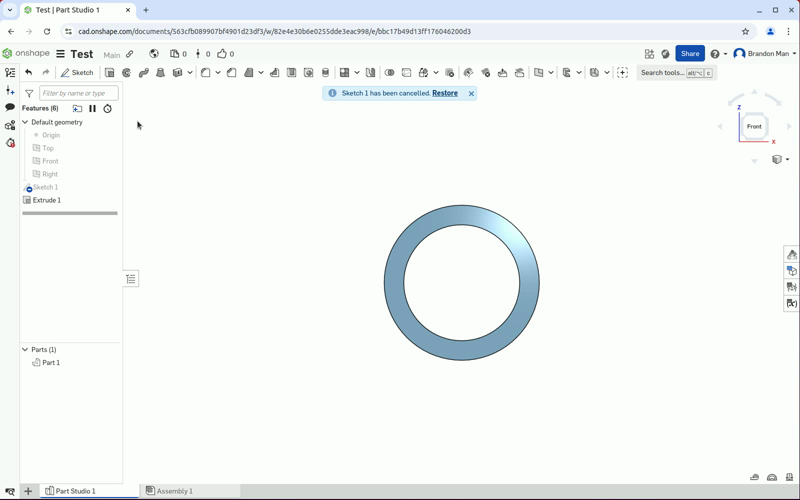
mouse_move(73, 189)
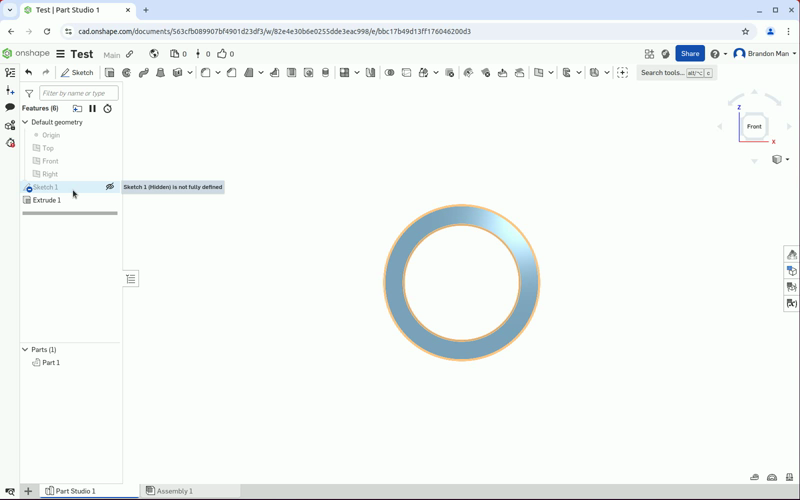
click(73, 189)
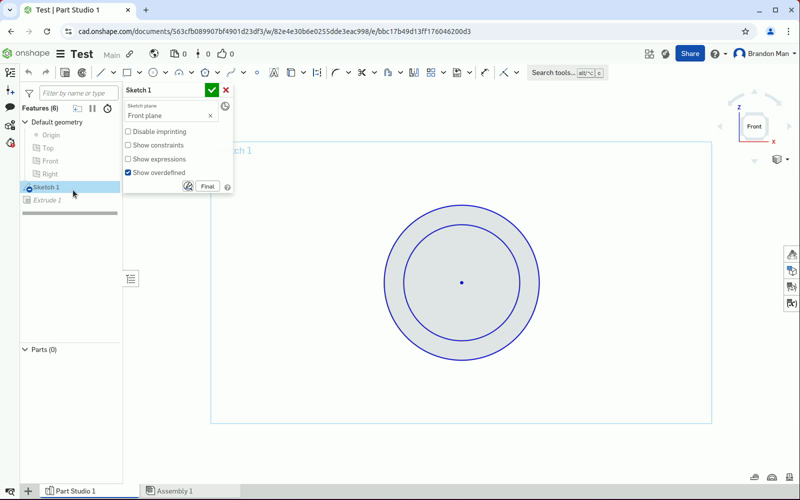
mouse_move(229, 92)
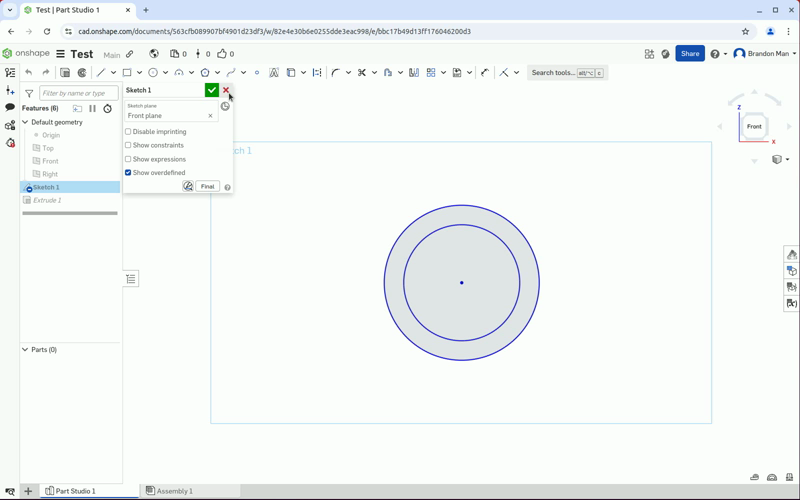
click(229, 92)
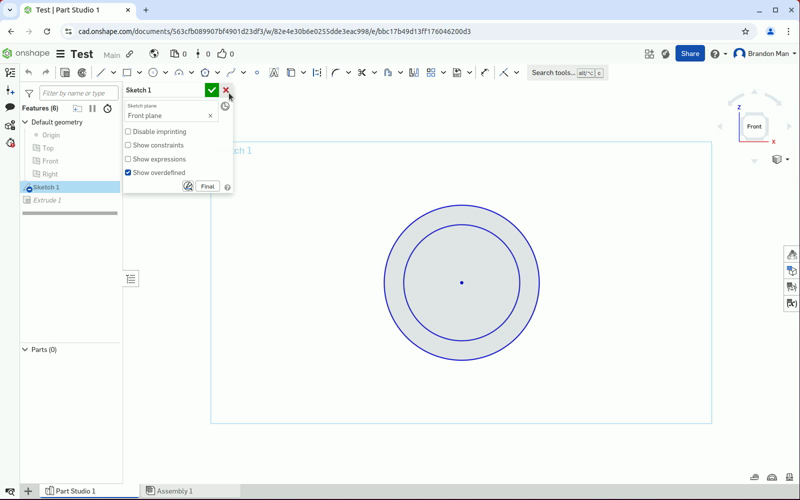
key(shift+s)
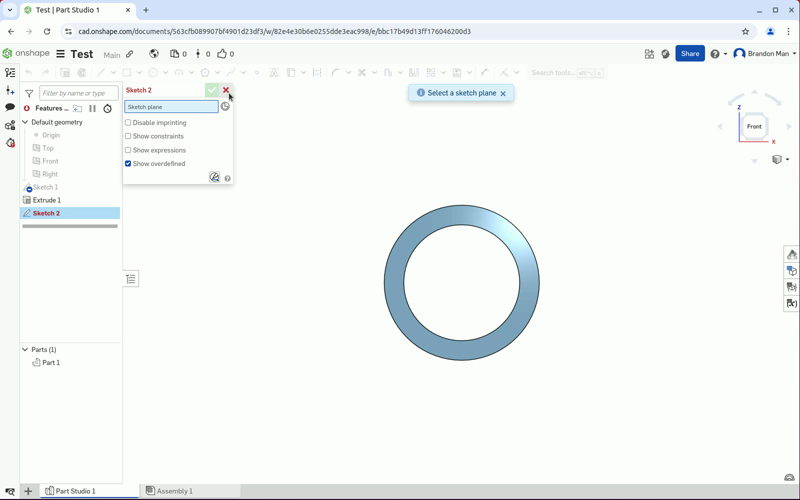
mouse_move(73, 163)
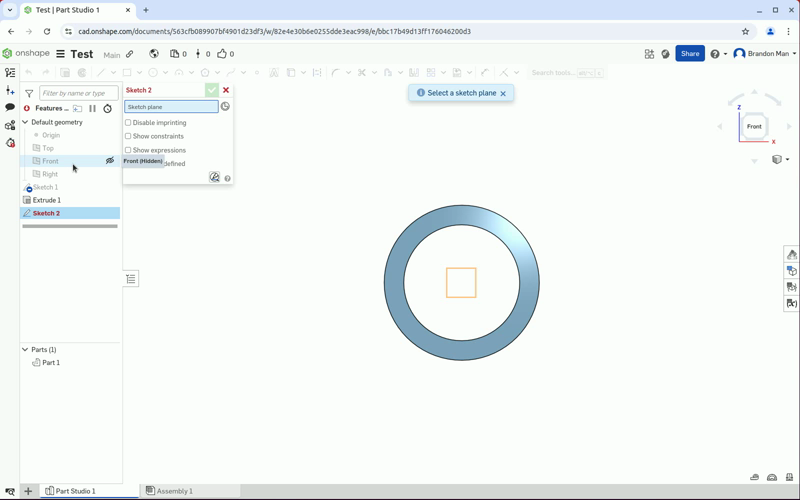
click(73, 163)
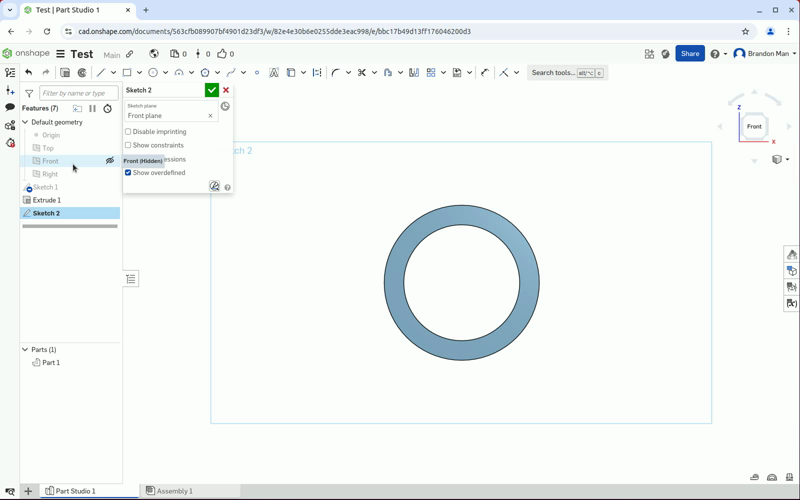
mouse_move(73, 352)
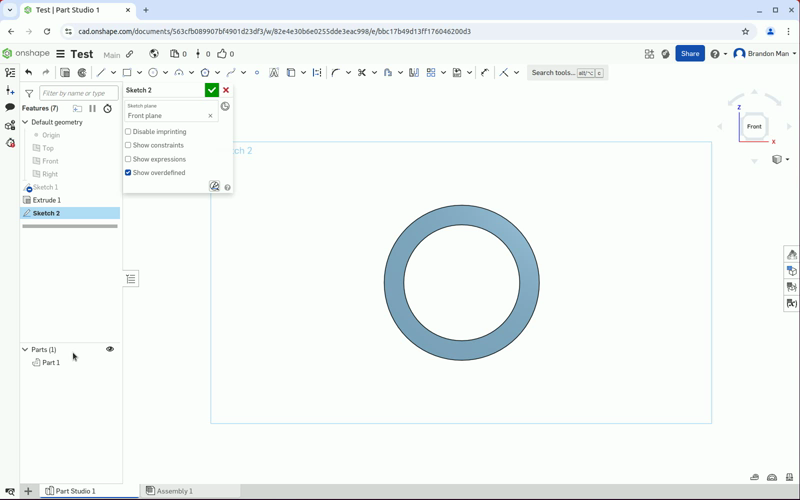
key(y)
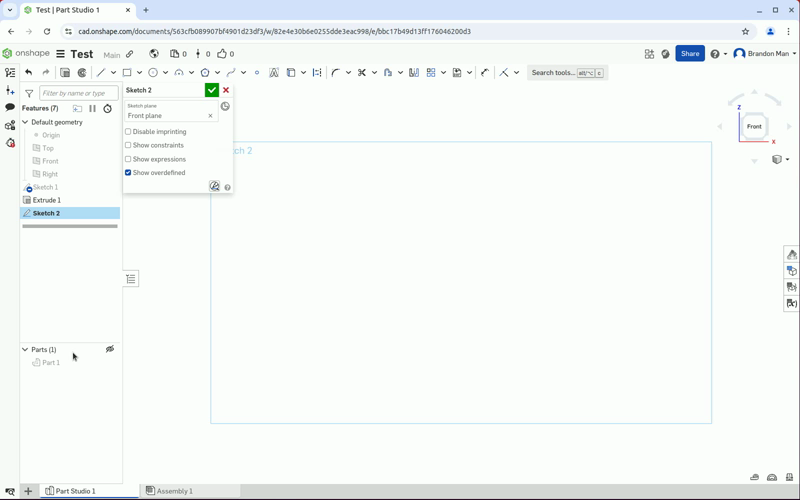
key(c)
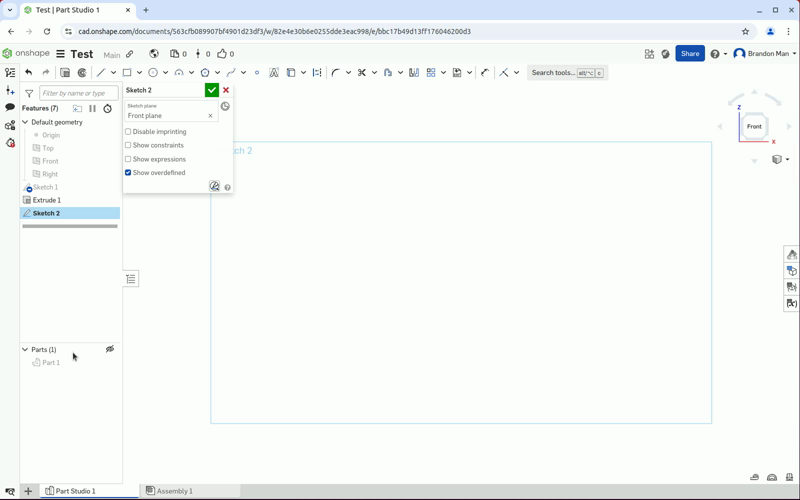
key_down(shift)
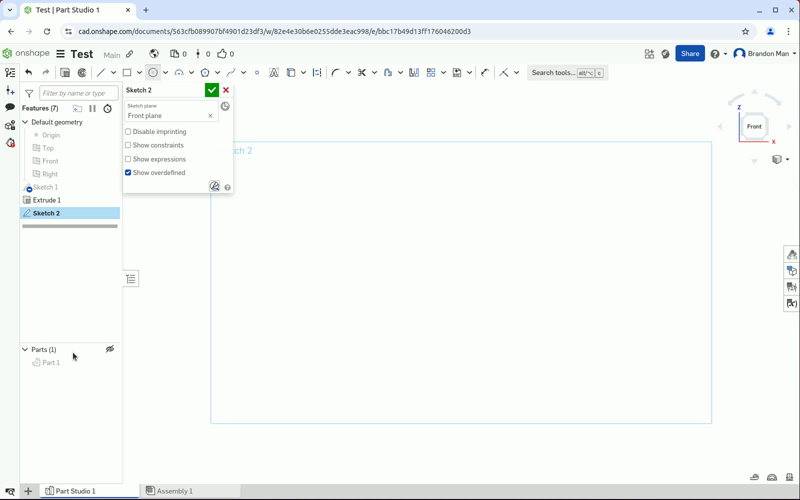
mouse_move(461, 282)
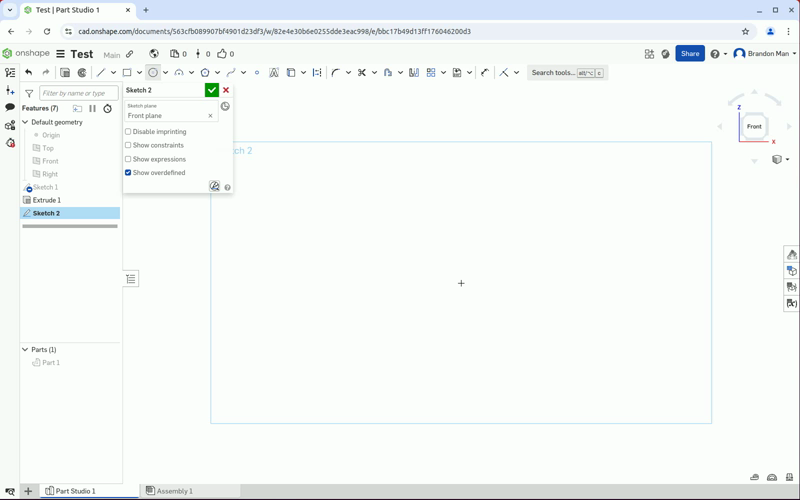
click(461, 282)
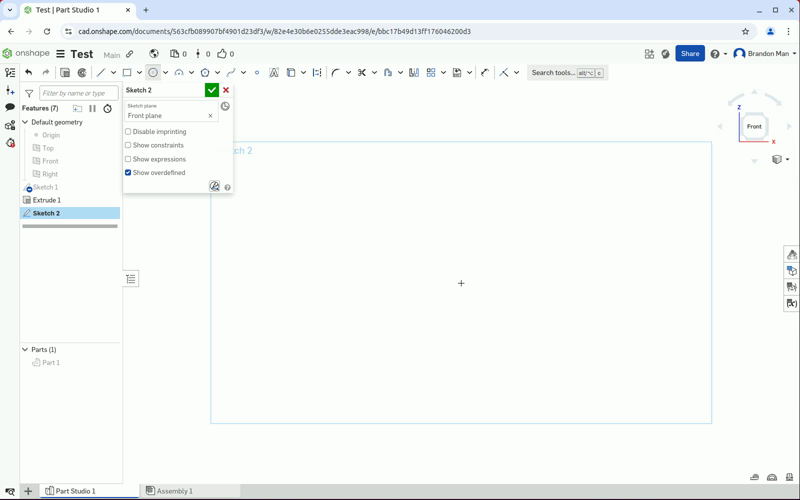
key_up(shift)
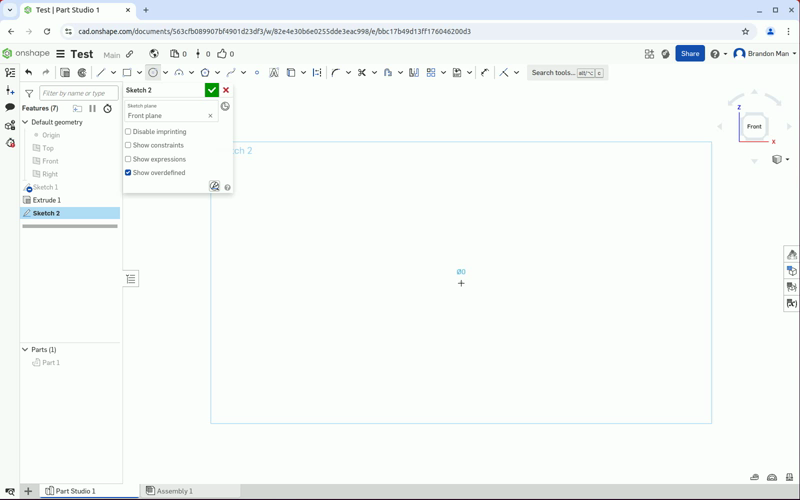
mouse_move(574, 282)
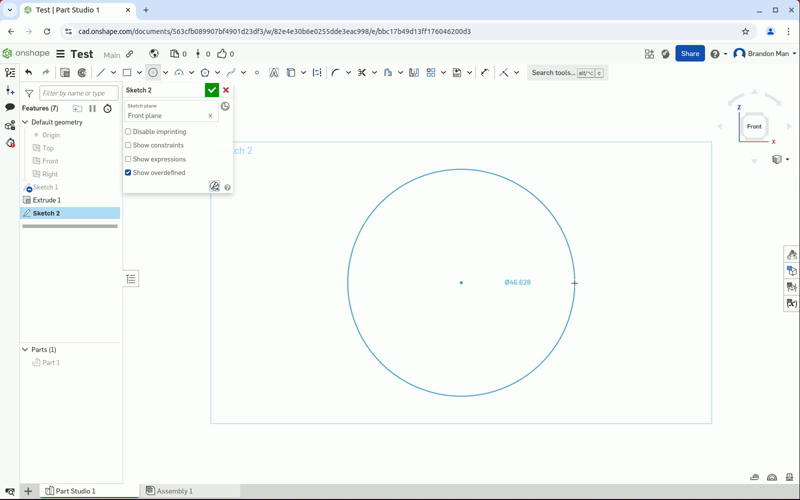
click(574, 282)
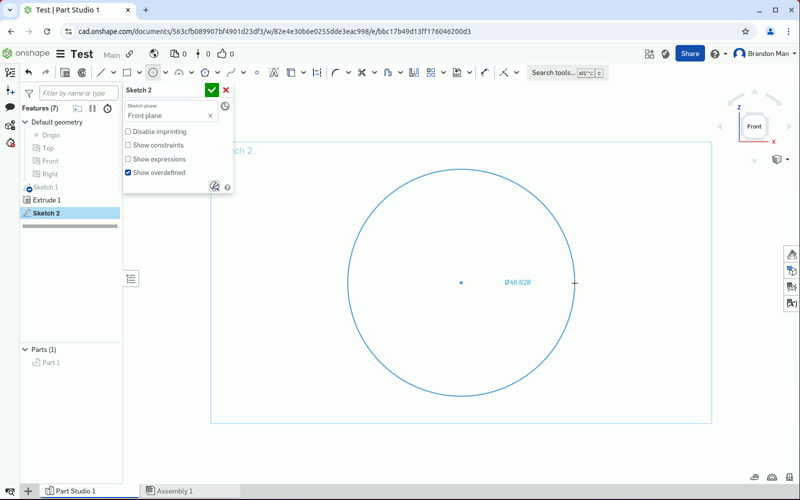
key(esc)
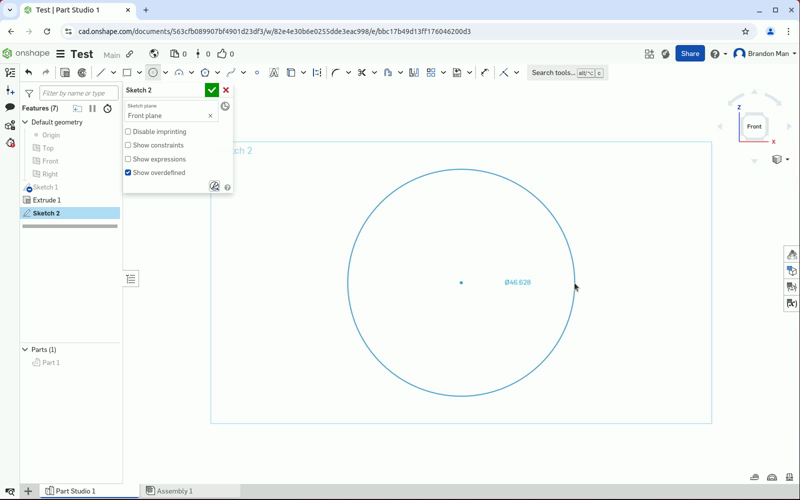
key(c)
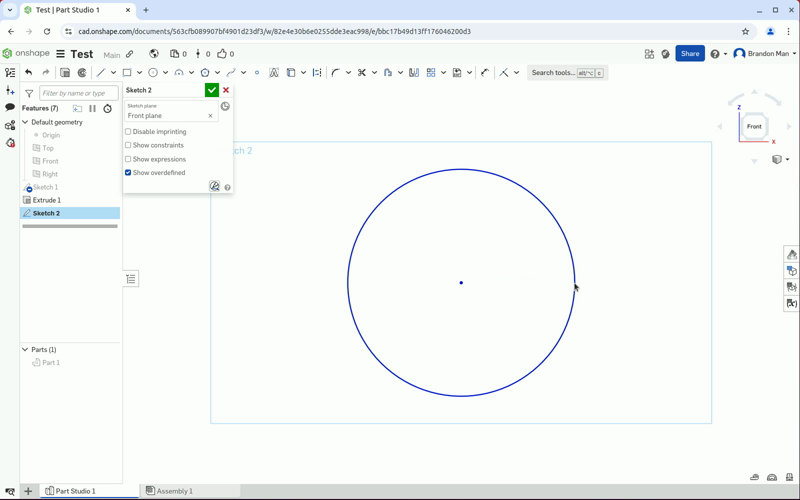
key_down(shift)
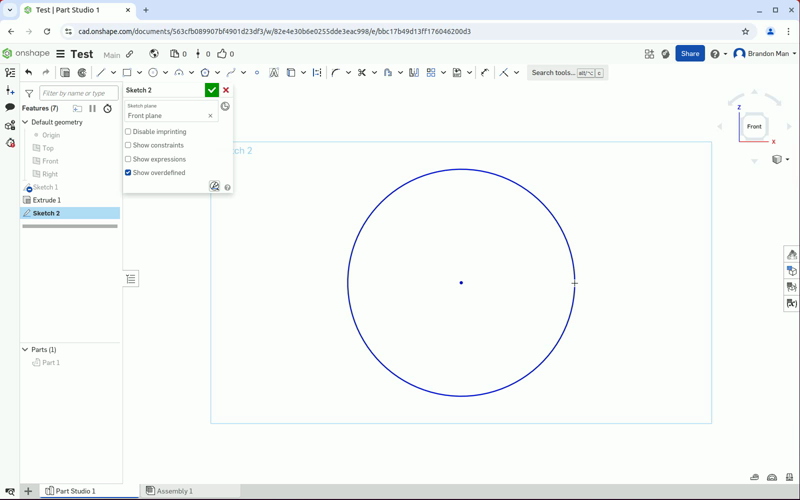
mouse_move(461, 282)
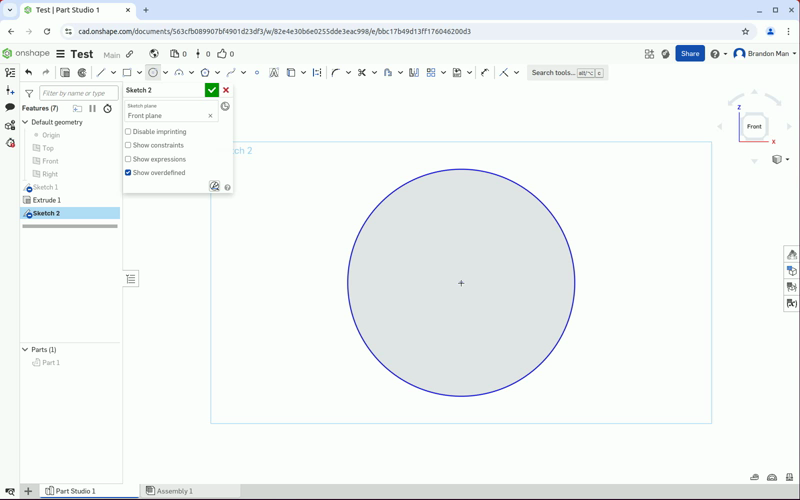
click(461, 282)
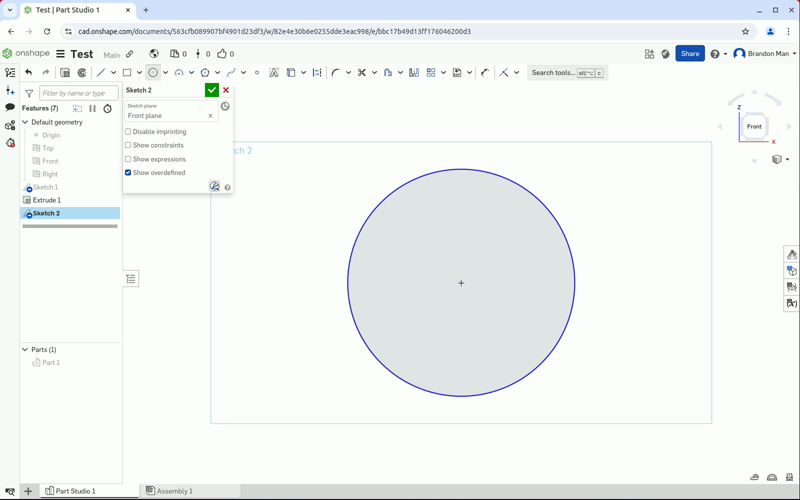
key_up(shift)
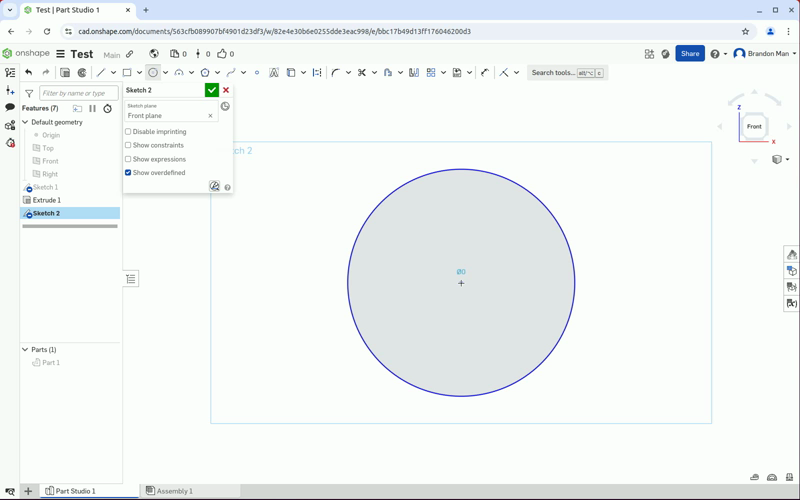
mouse_move(536, 282)
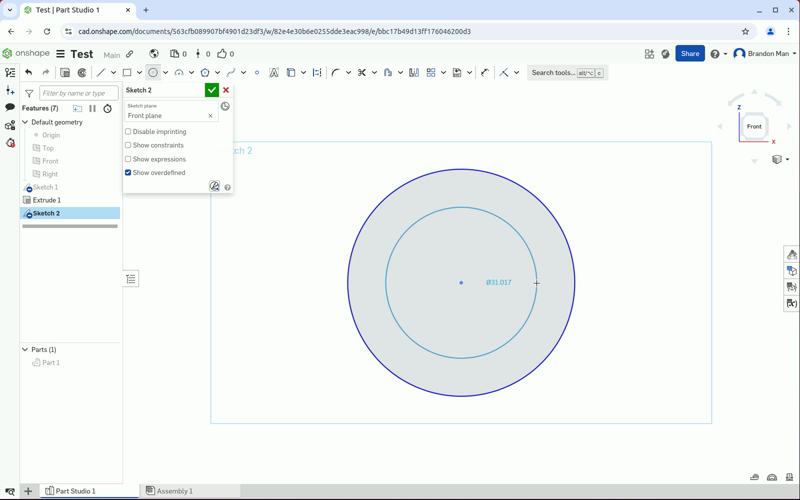
click(536, 282)
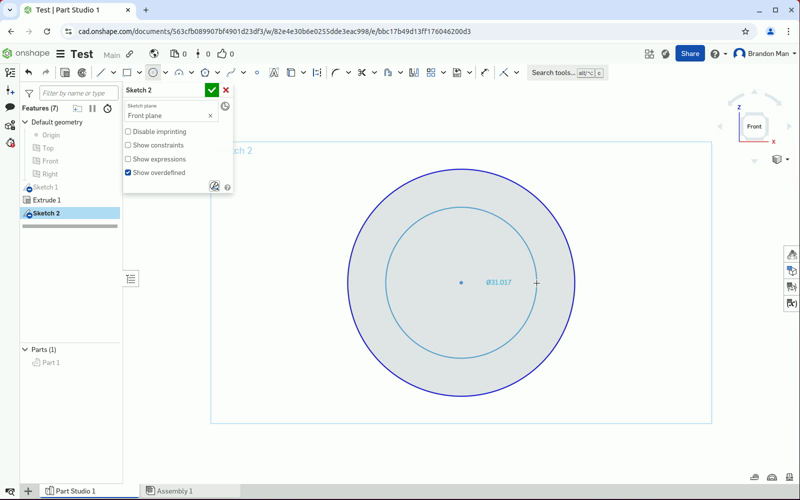
key(esc)
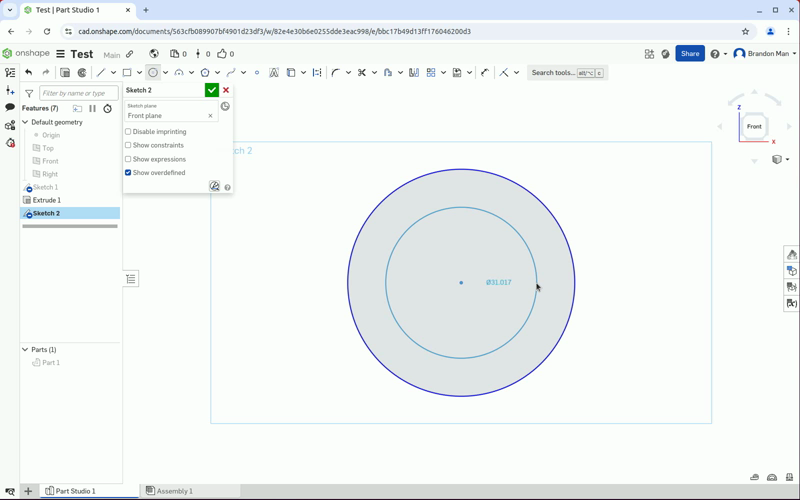
mouse_move(520, 211)
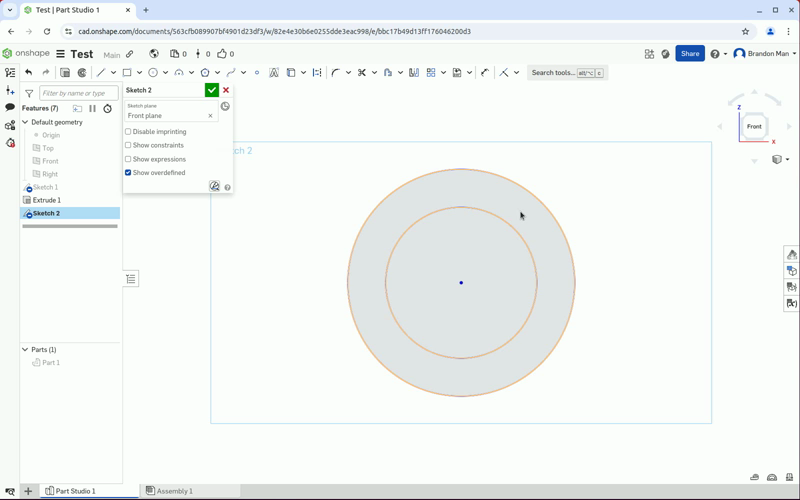
click(520, 211)
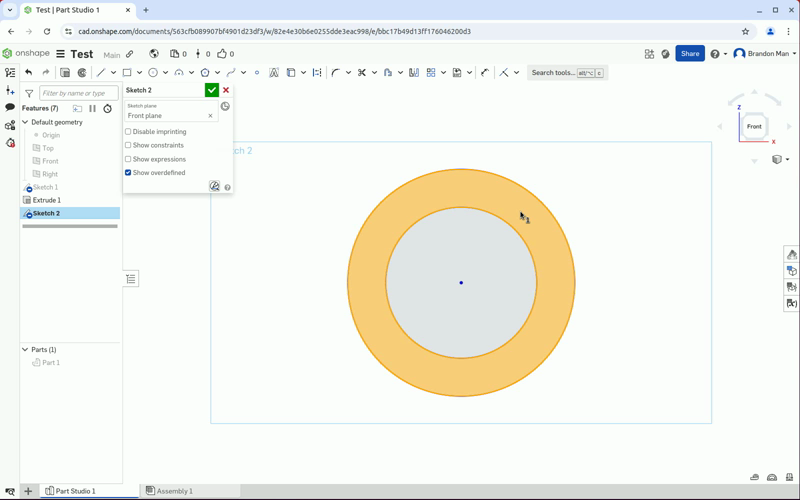
mouse_move(73, 352)
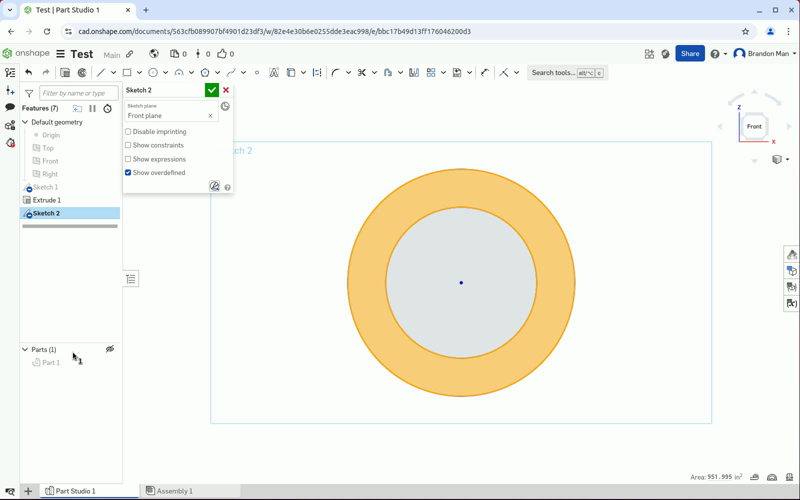
key(shift+y)
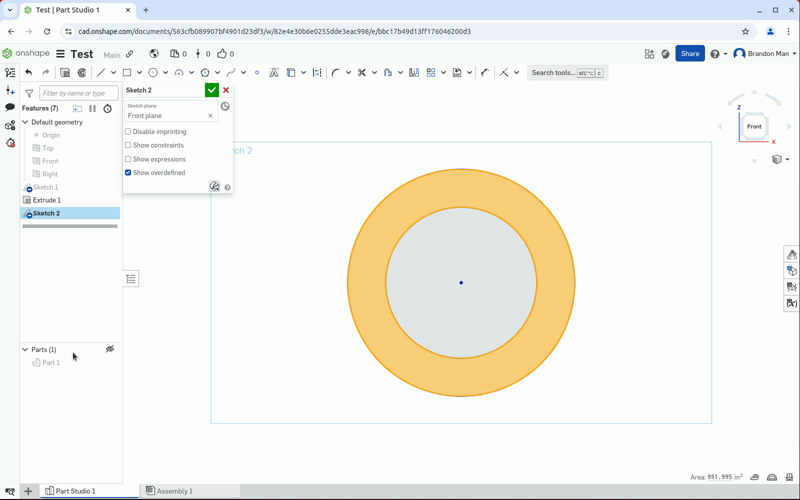
key(shift+e)
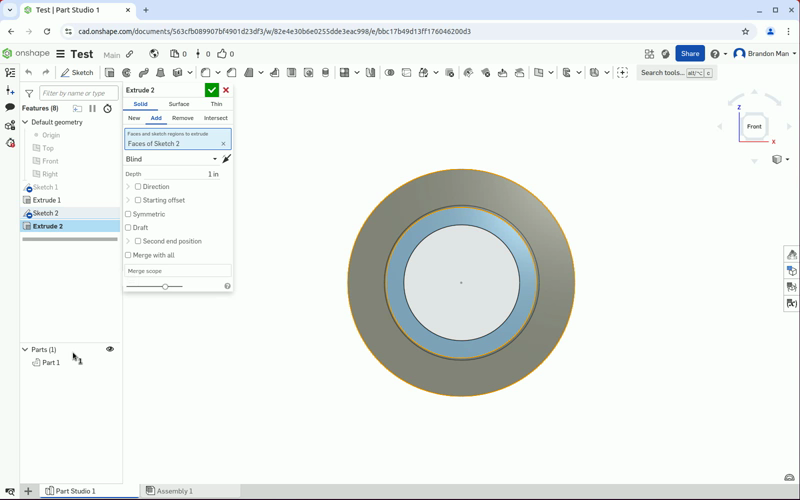
mouse_move(143, 106)
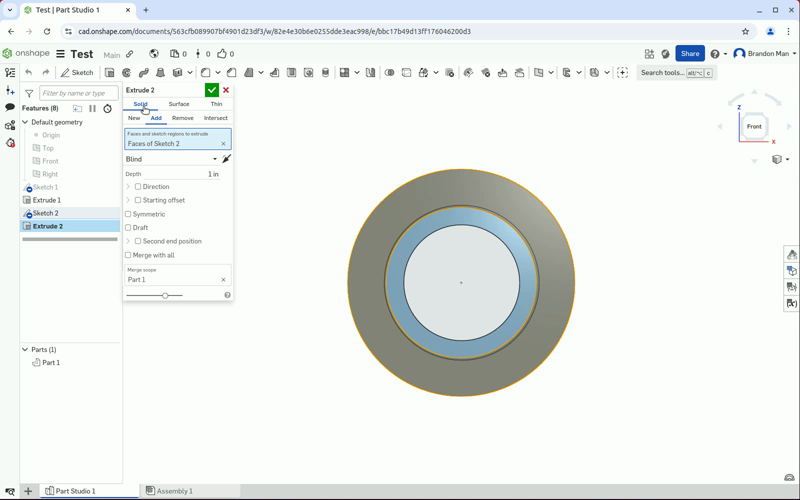
click(143, 106)
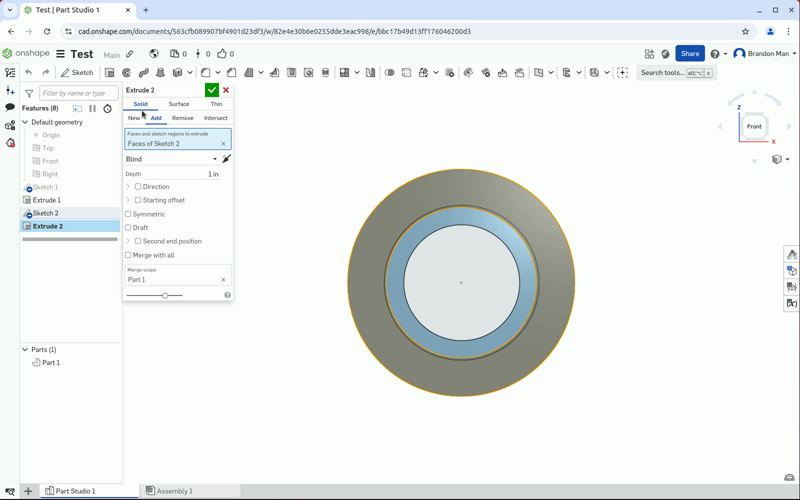
mouse_move(137, 120)
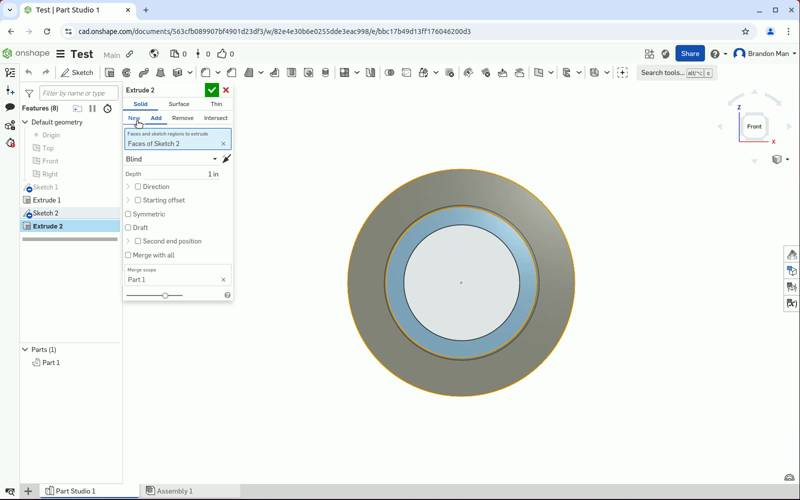
click(137, 120)
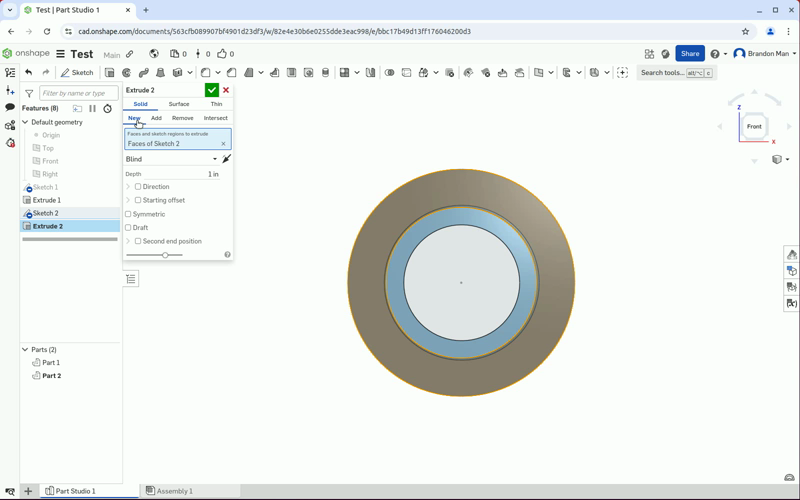
key(tab, 4)
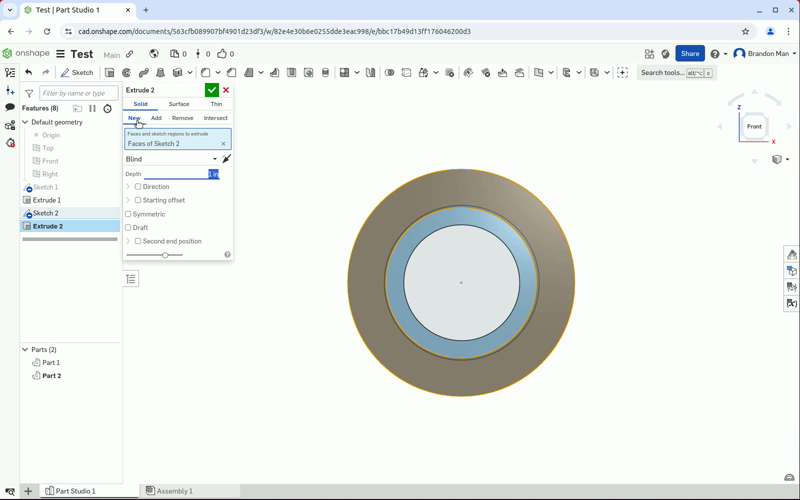
text(16.609)
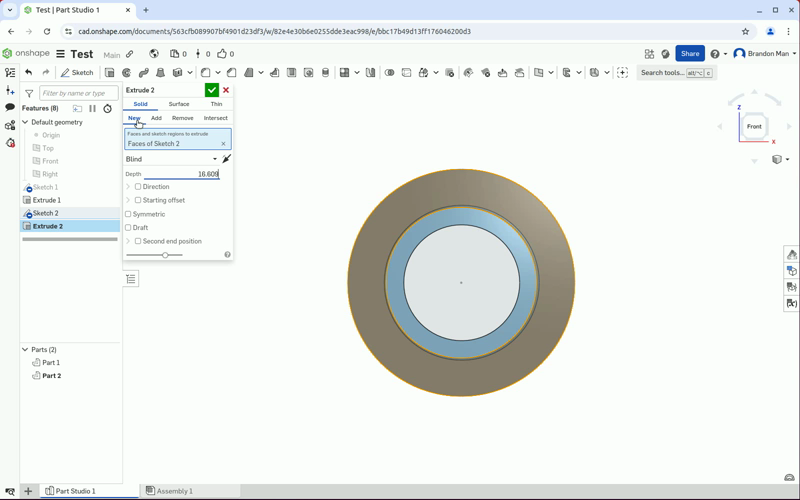
key(enter)
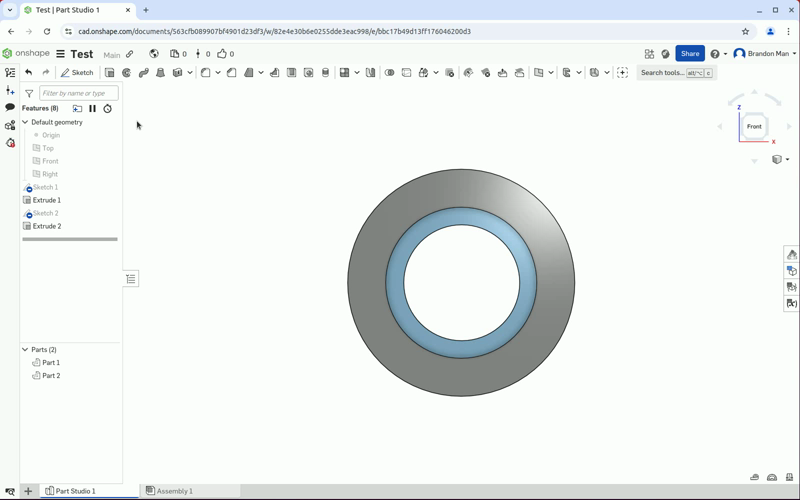
key(shift+h)
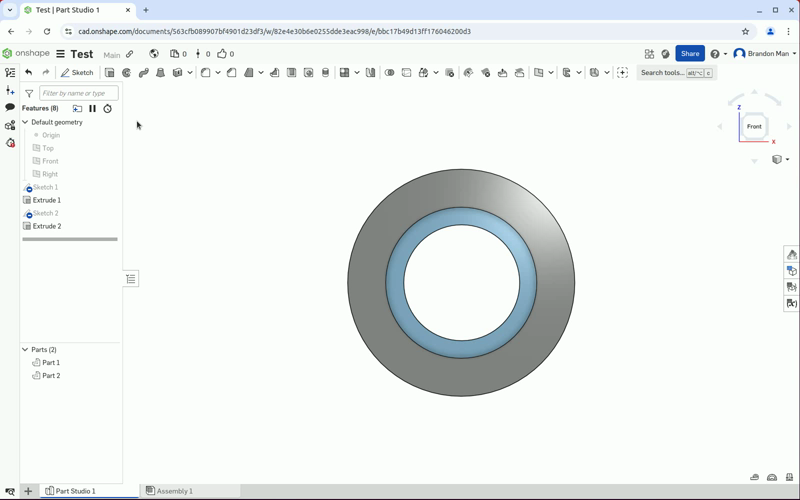
key(shift+h)
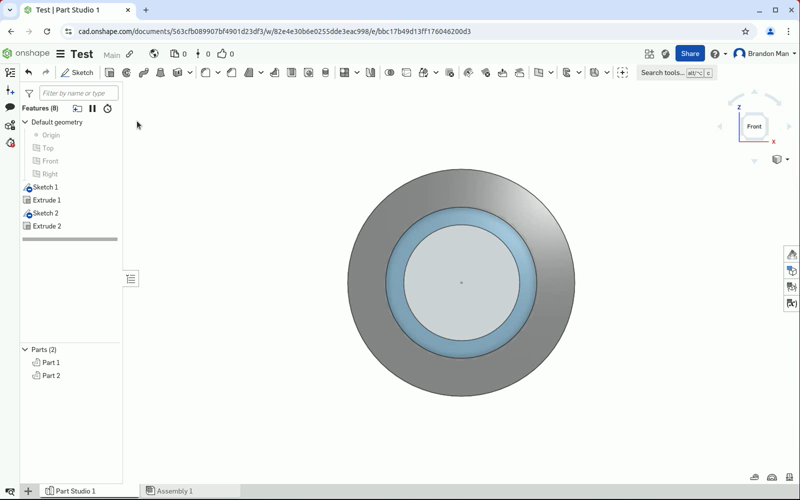
key(shift+7)
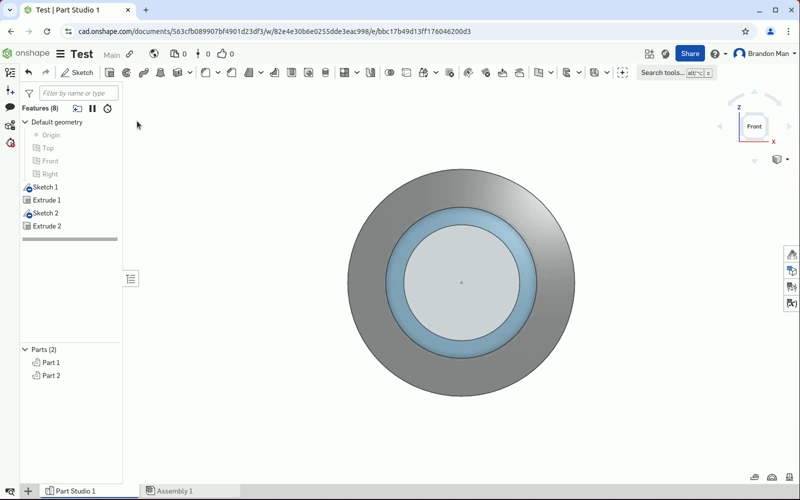
key(left, 2)
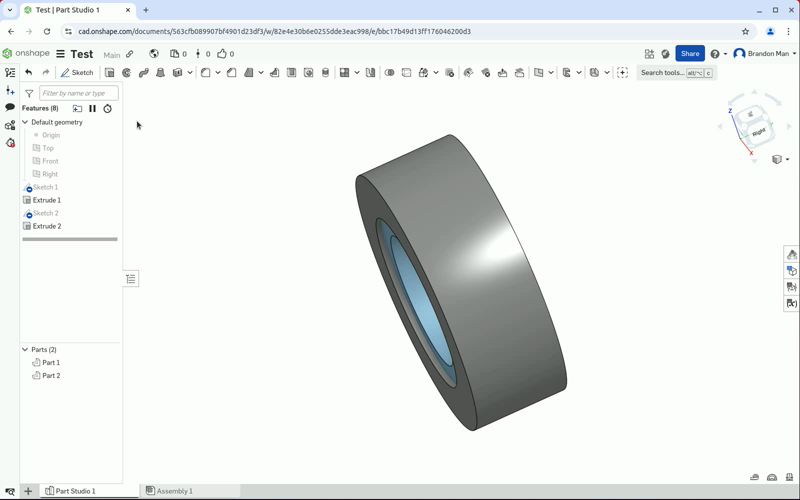
key(down, 2)
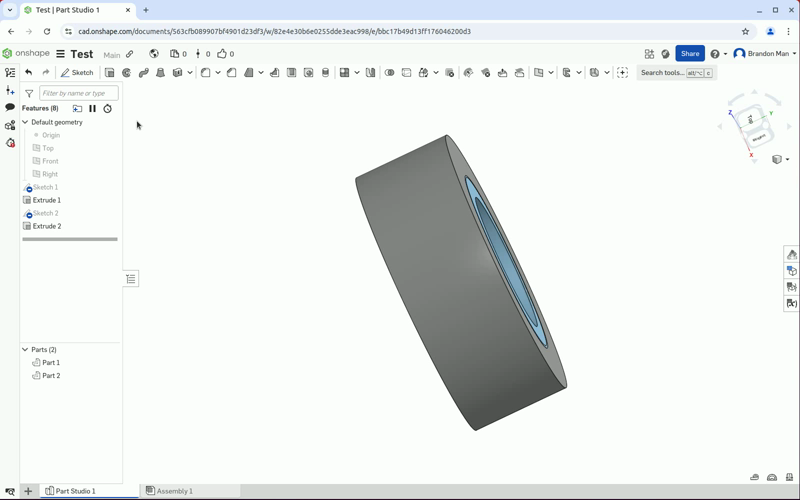
key(up, 2)
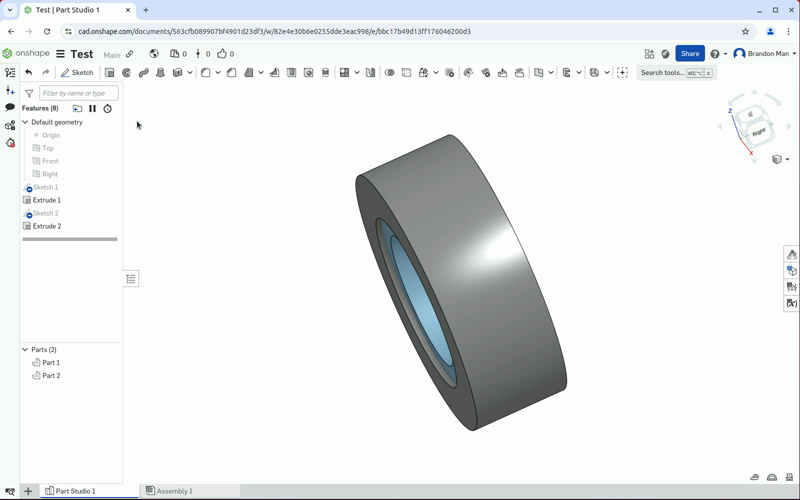
key(right, 2)
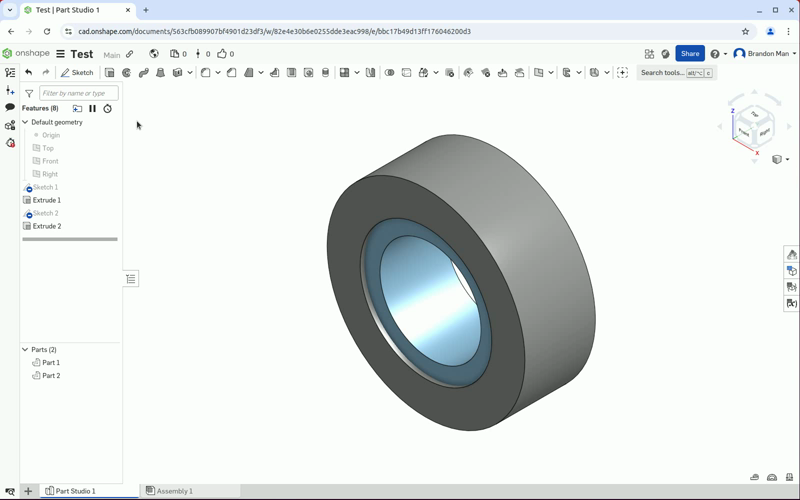
mouse_move(73, 189)
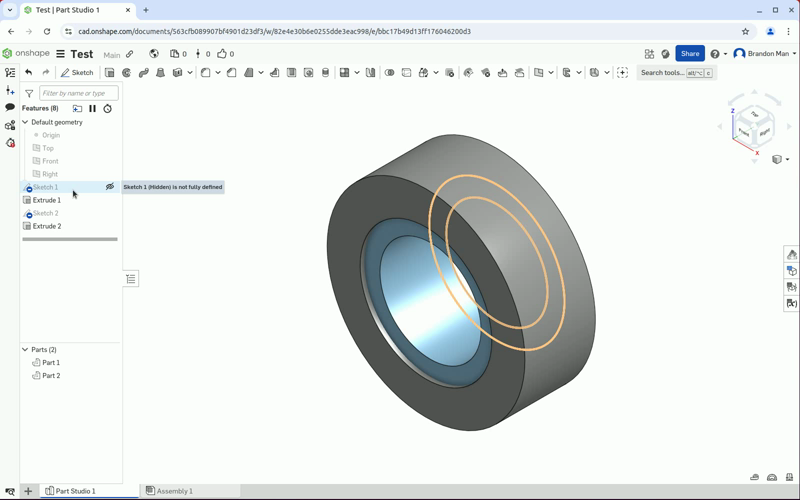
click(73, 189)